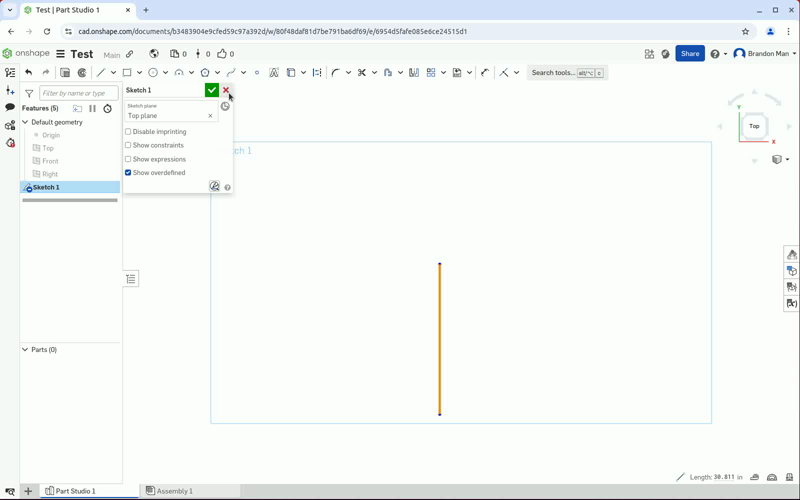
key(shift+h)
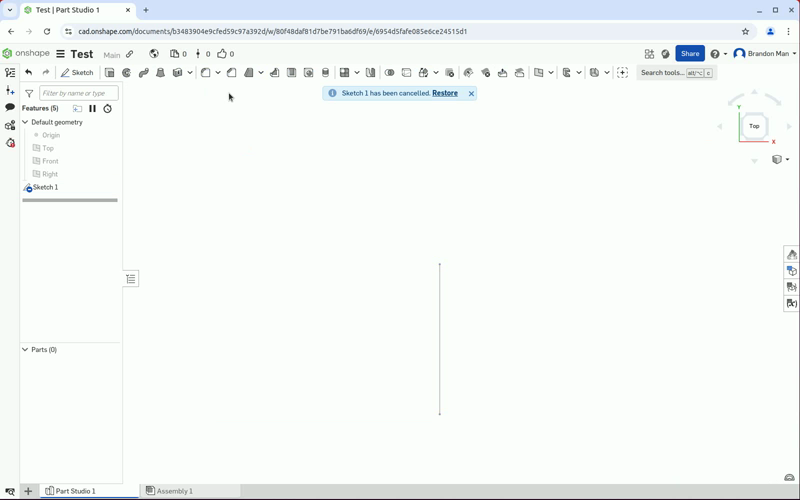
key(shift+s)
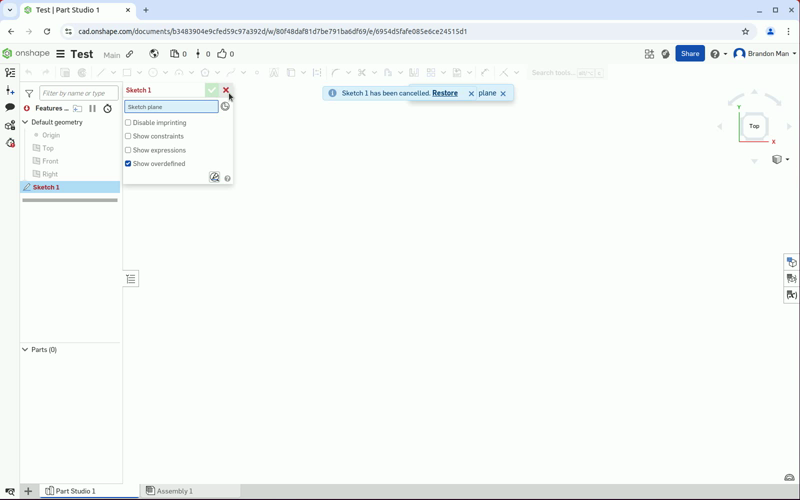
mouse_move(73, 150)
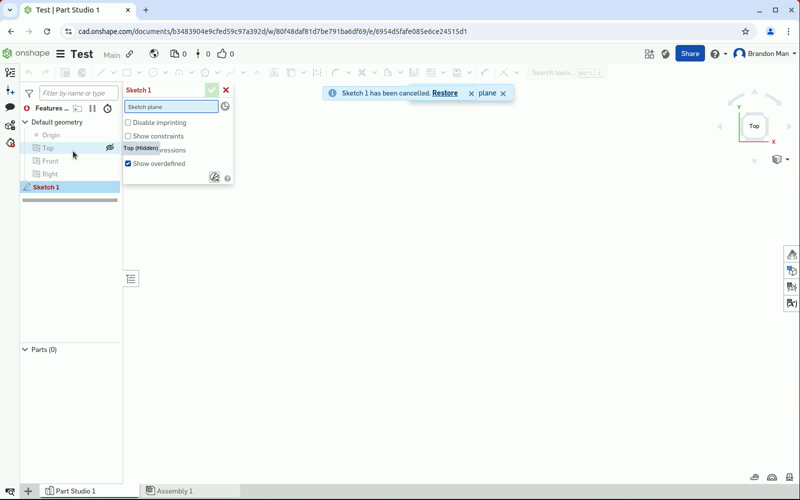
click(73, 150)
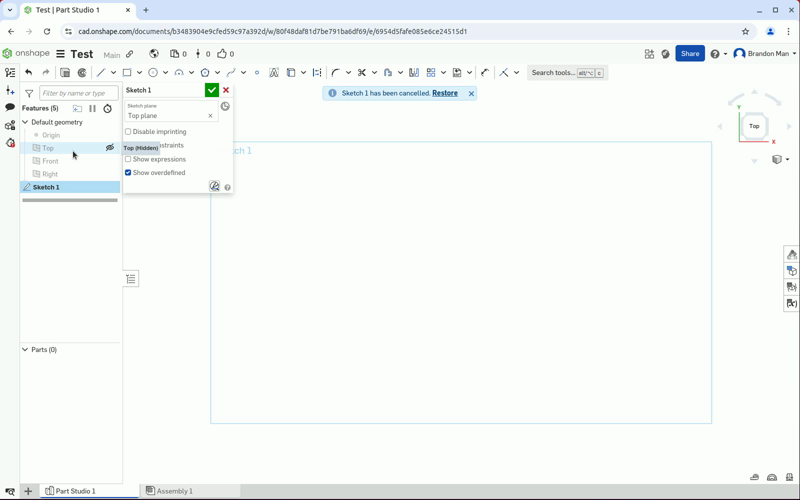
mouse_move(73, 352)
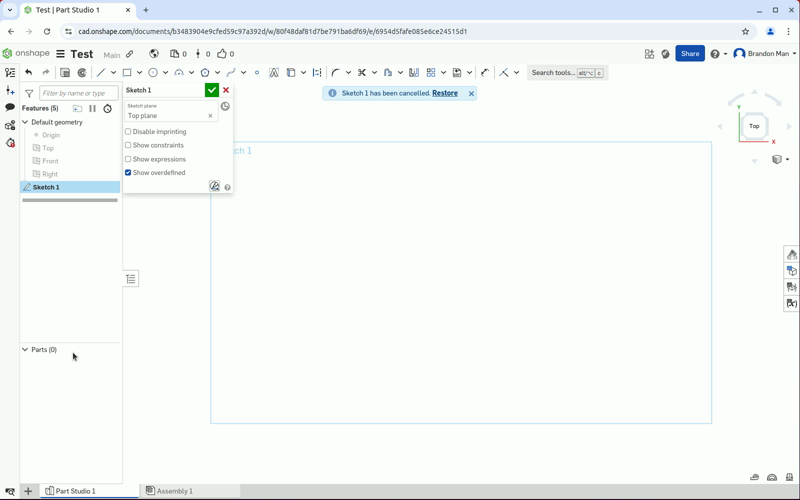
key(y)
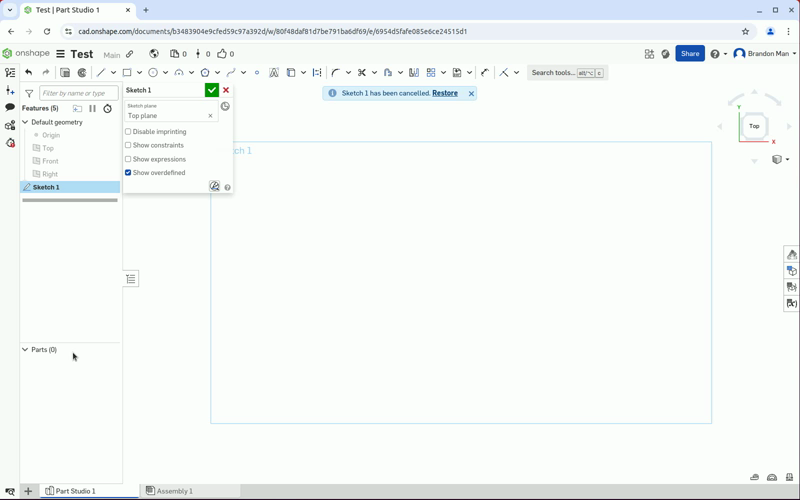
key(c)
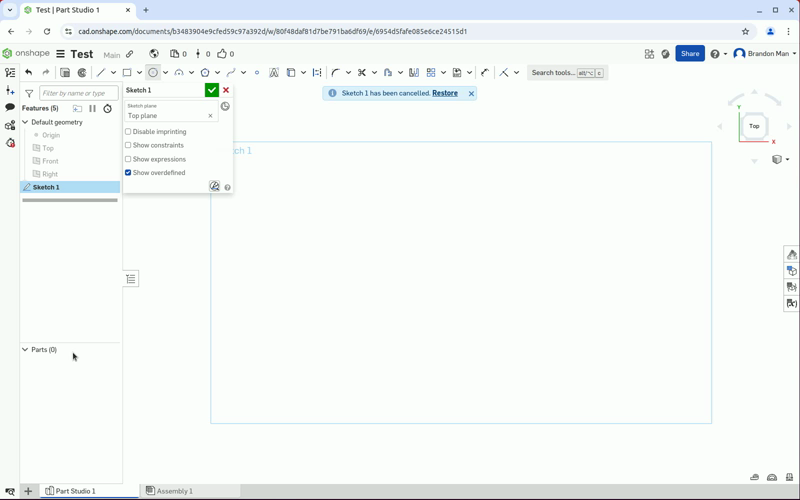
key_down(shift)
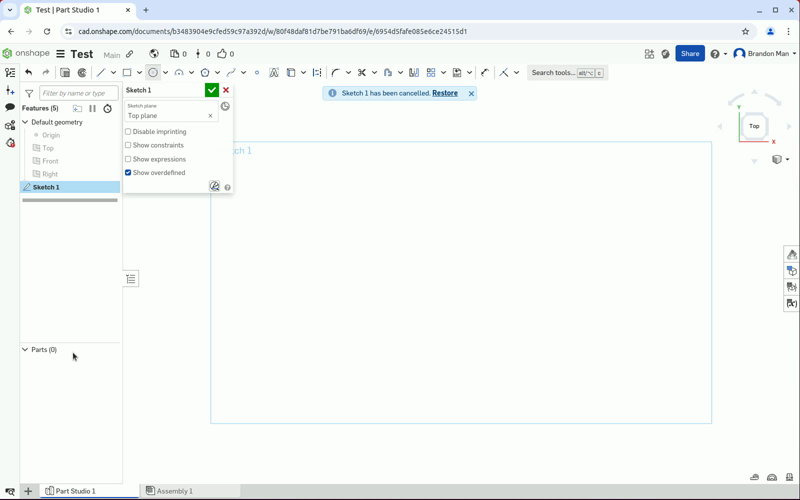
mouse_move(360, 222)
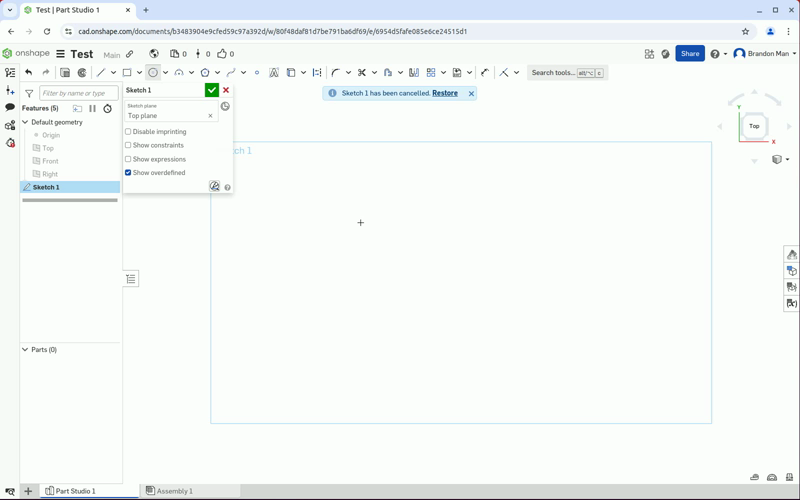
click(360, 222)
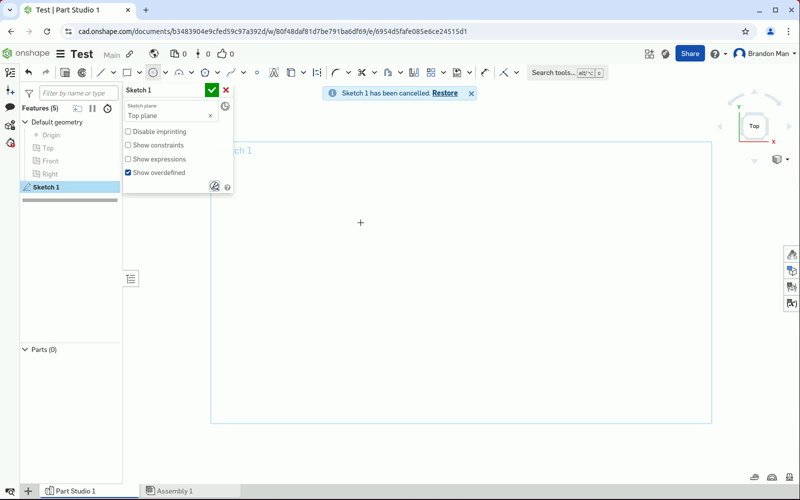
key_up(shift)
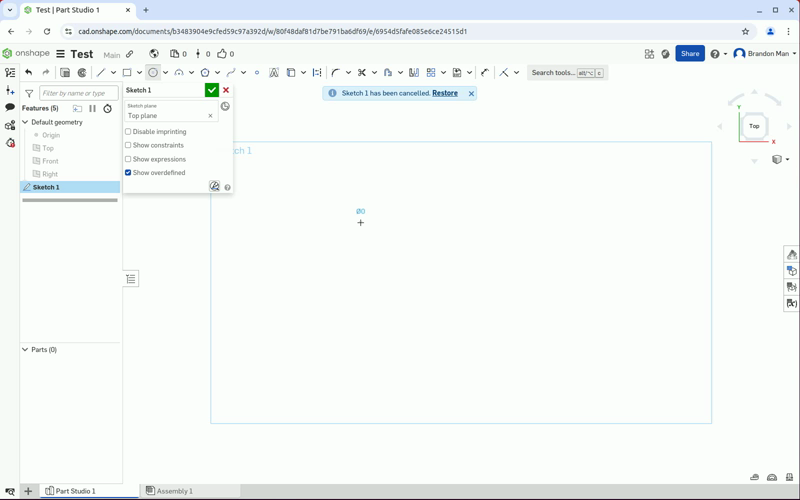
mouse_move(372, 222)
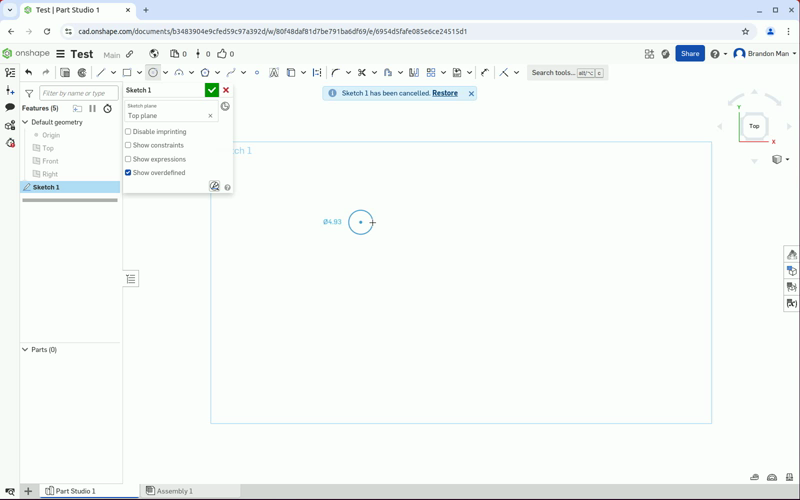
click(372, 222)
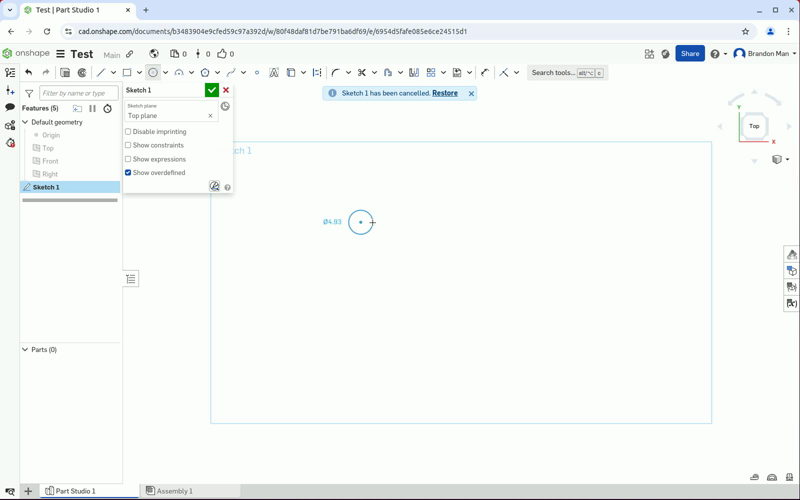
key(esc)
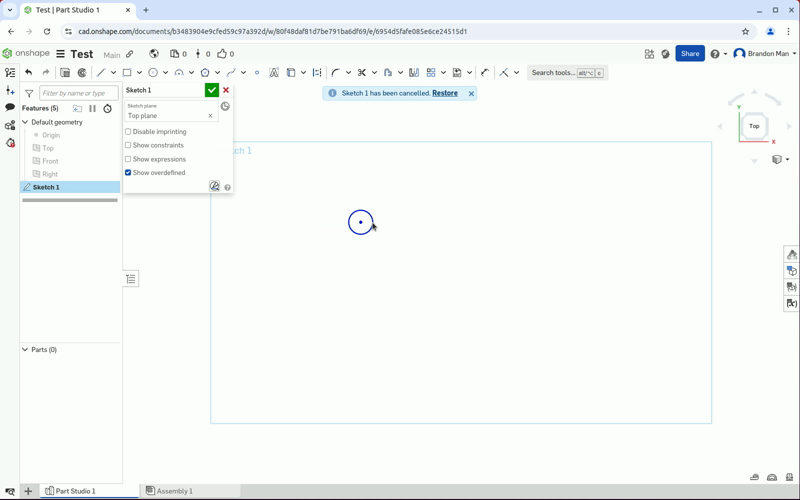
mouse_move(355, 225)
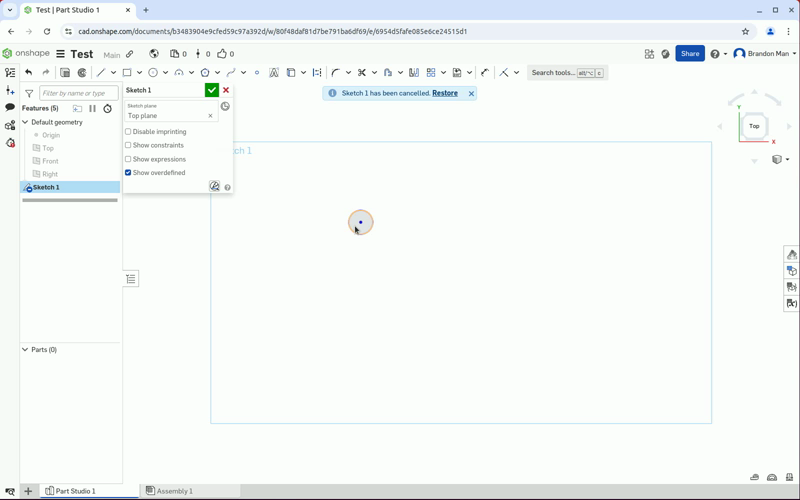
scroll(6)
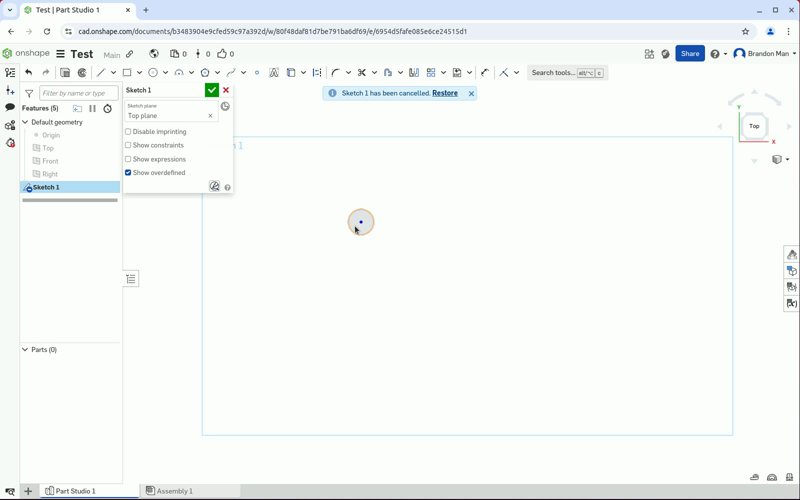
scroll(6)
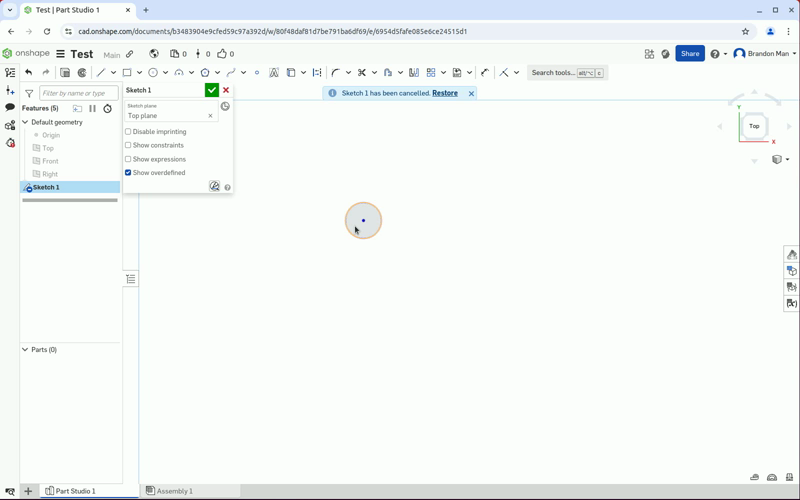
scroll(6)
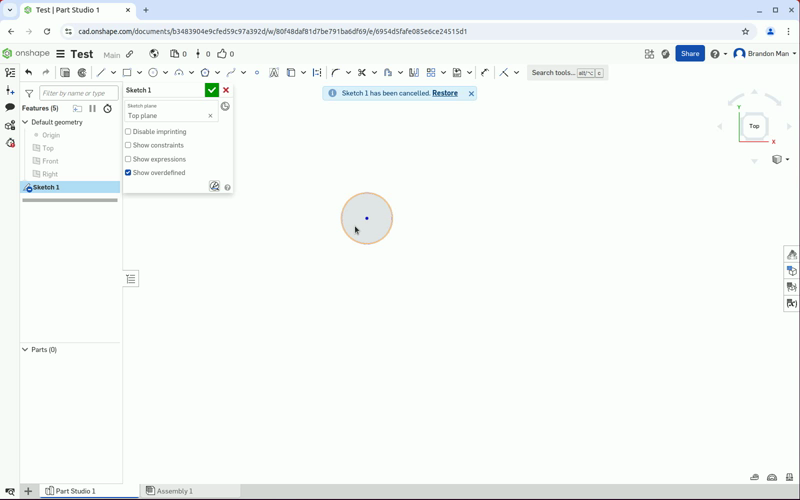
scroll(6)
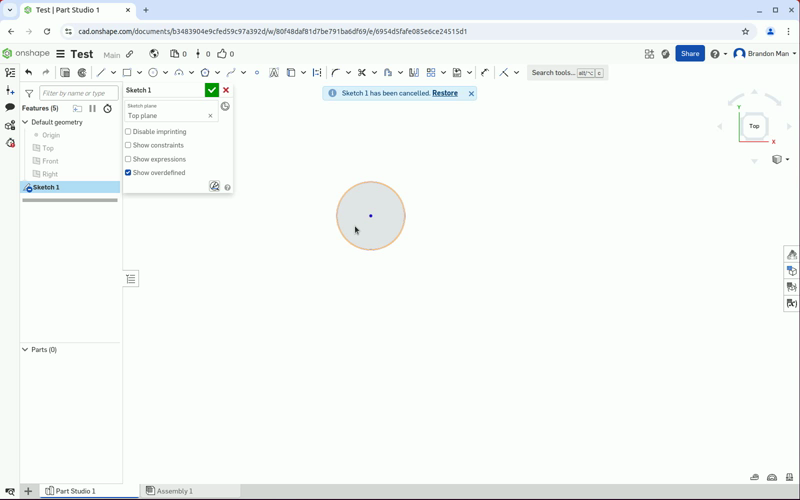
scroll(6)
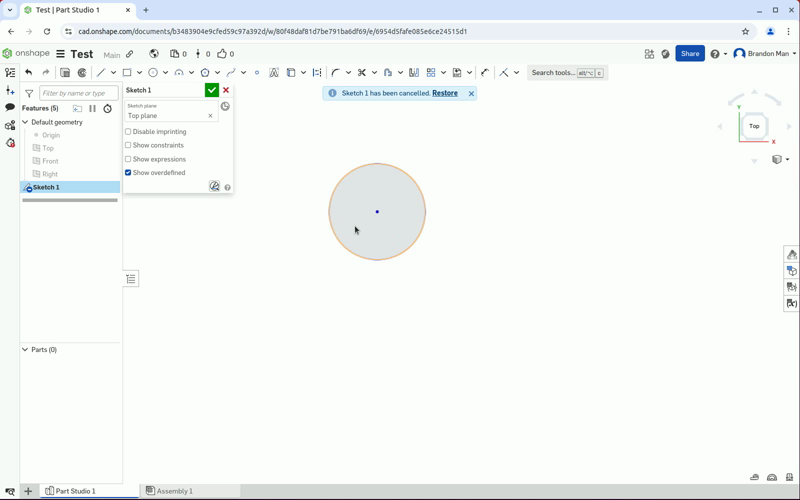
scroll(6)
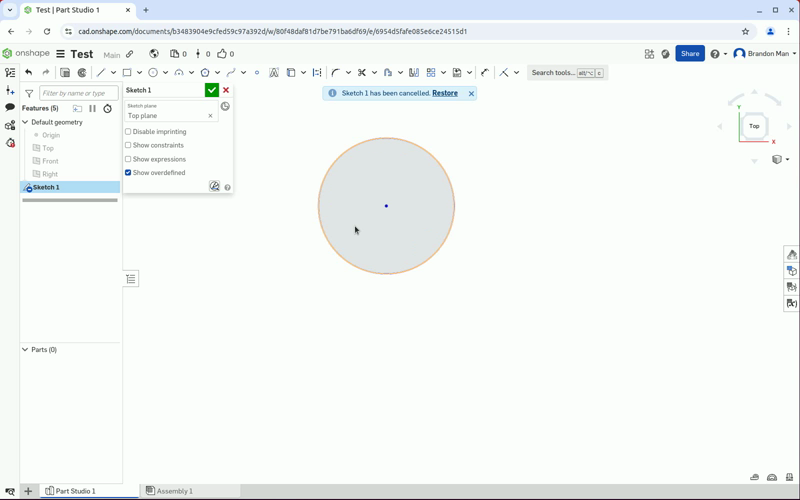
scroll(6)
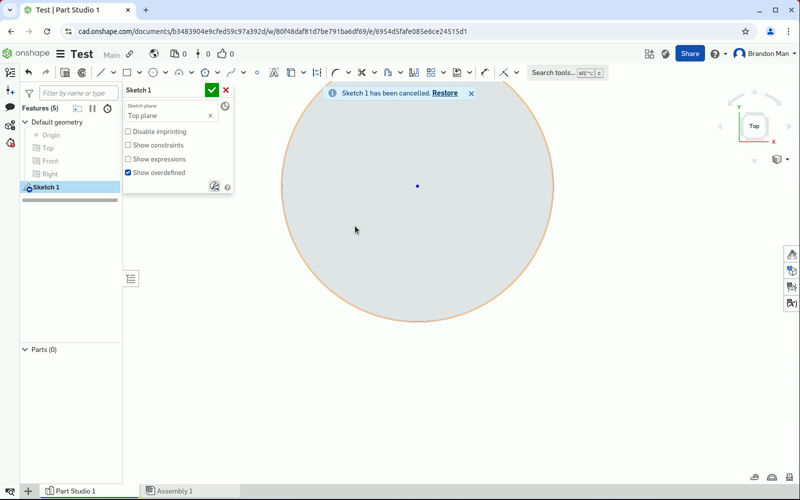
click(355, 225)
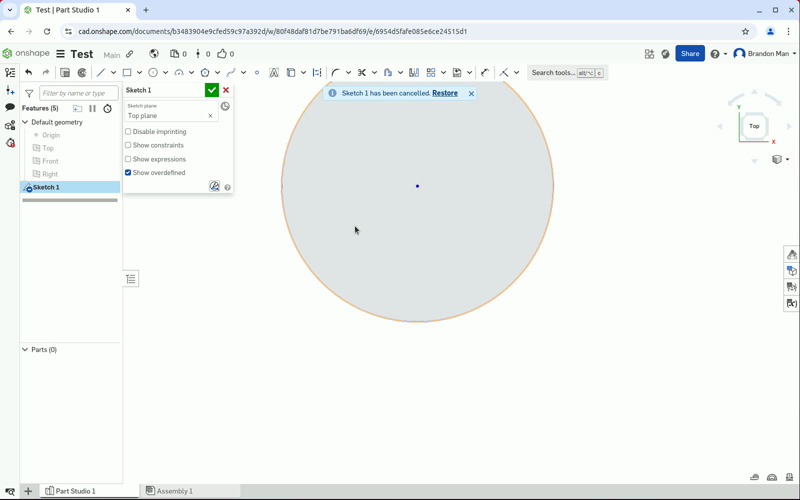
scroll(-6)
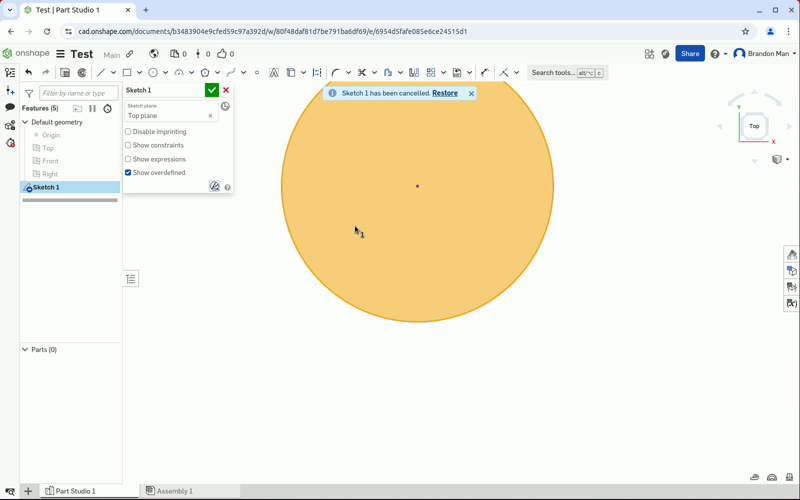
scroll(-6)
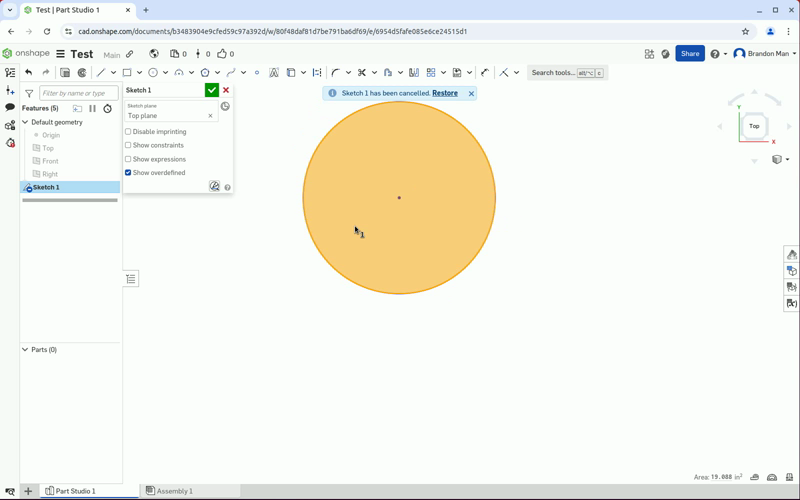
scroll(-6)
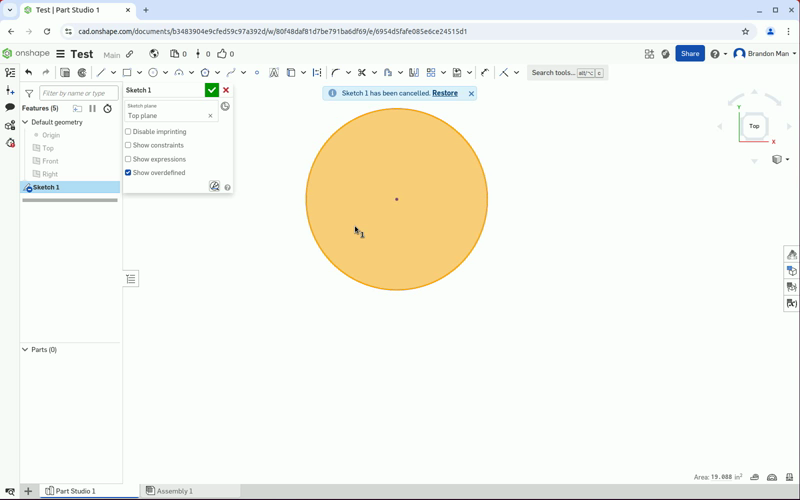
scroll(-6)
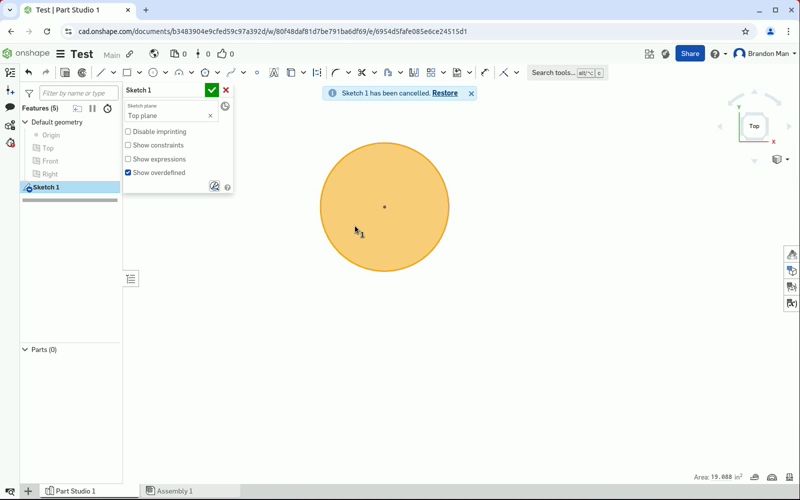
scroll(-6)
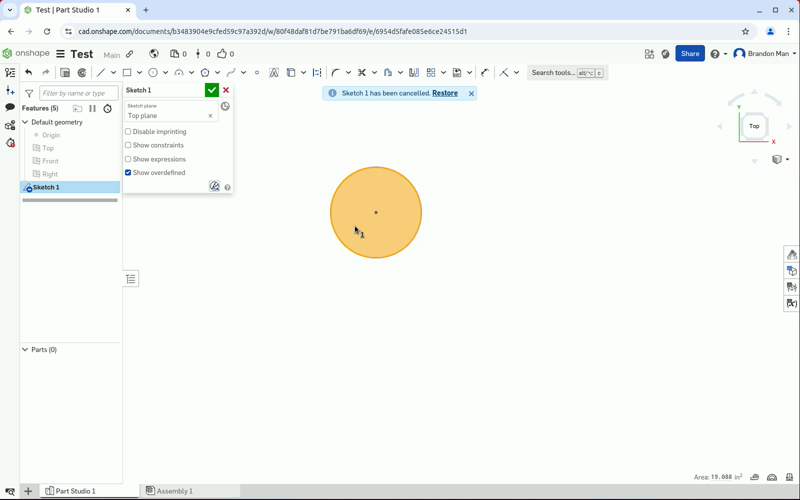
scroll(-6)
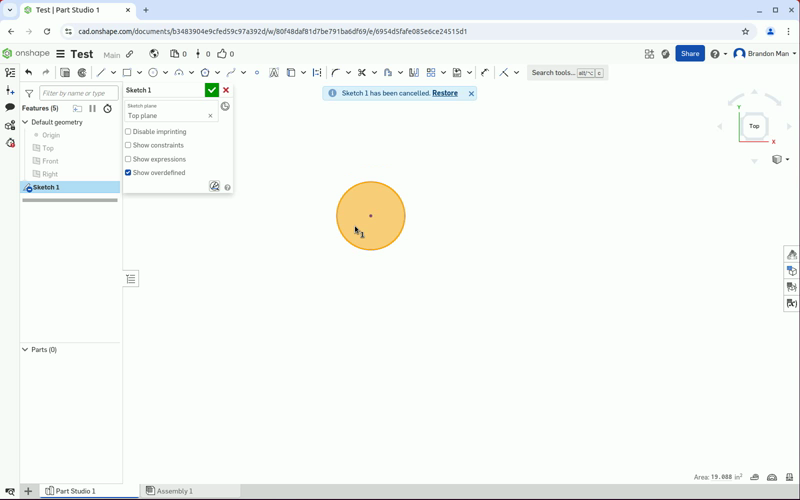
scroll(-6)
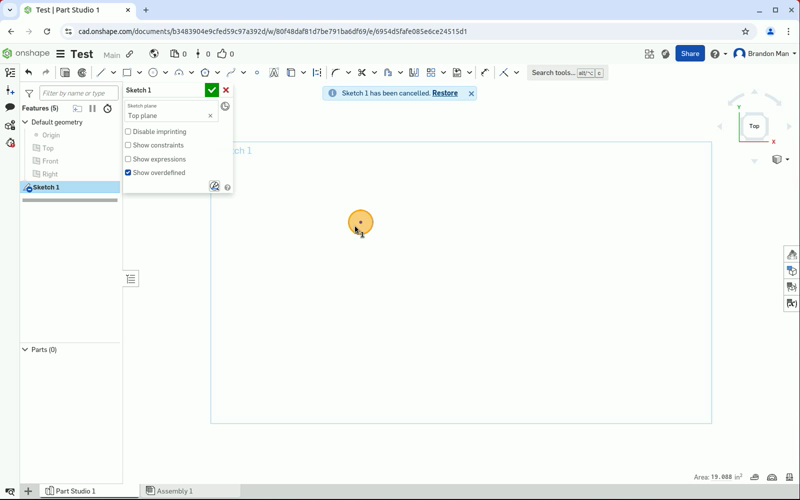
mouse_move(73, 352)
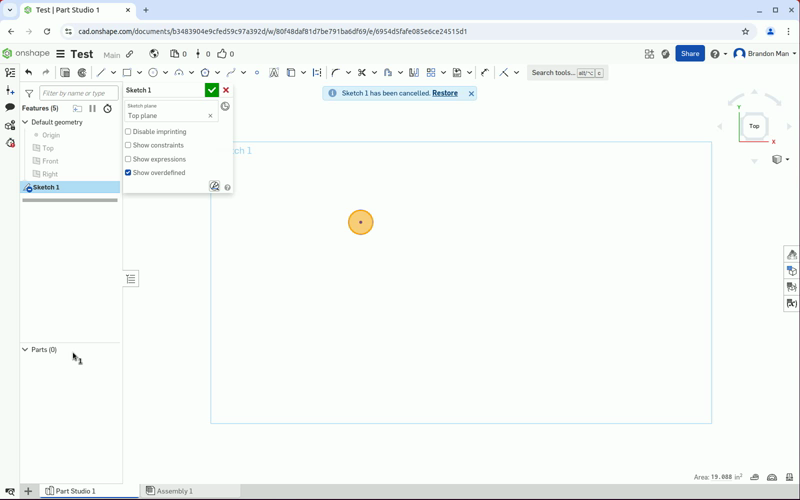
key(shift+y)
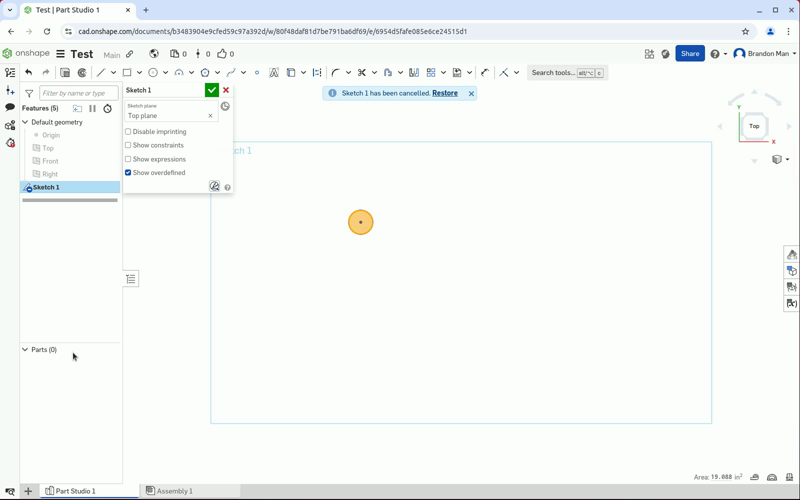
key(shift+e)
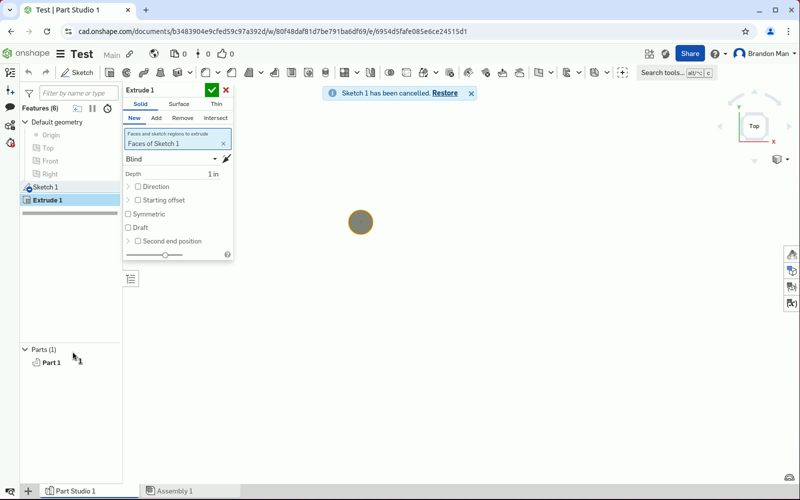
mouse_move(143, 106)
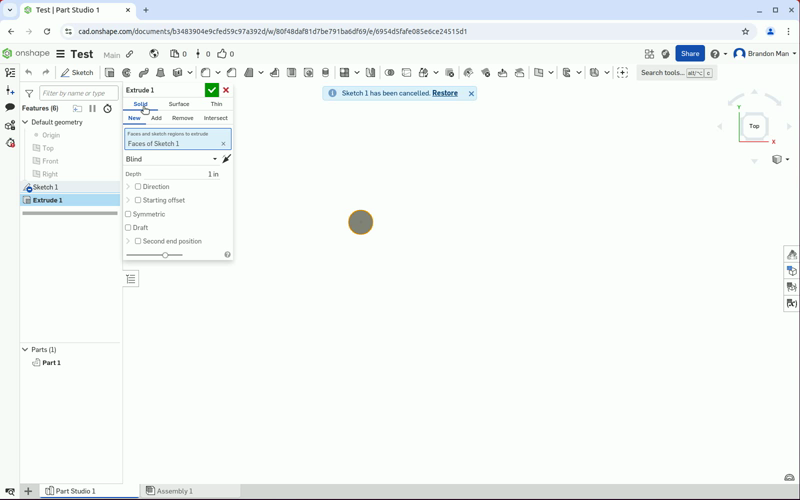
click(143, 106)
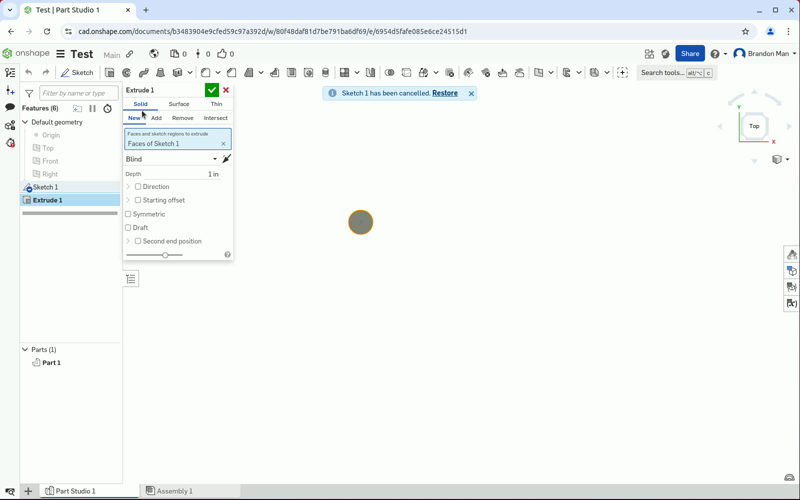
mouse_move(137, 120)
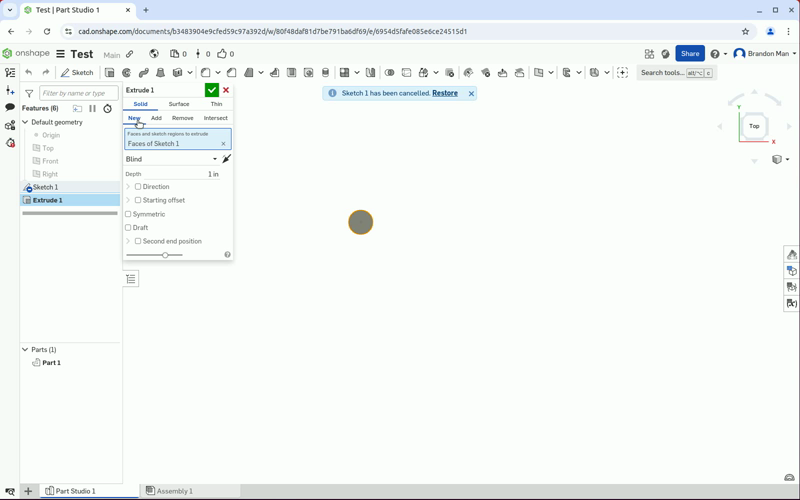
click(137, 120)
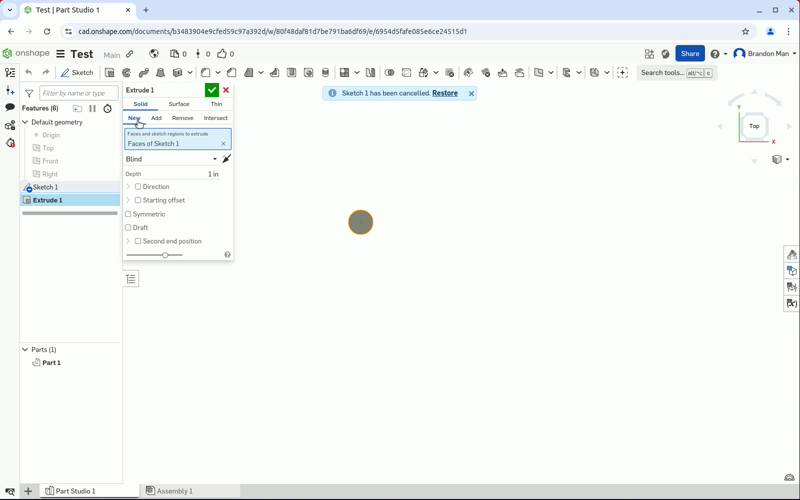
key(tab, 4)
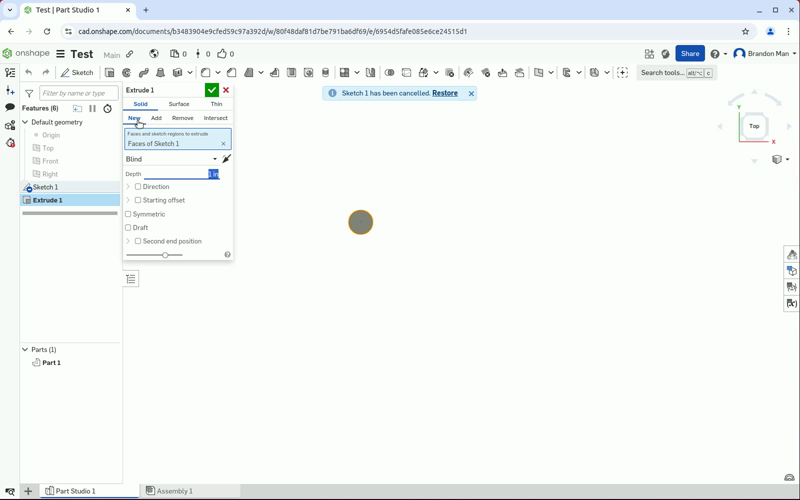
text(6.74)
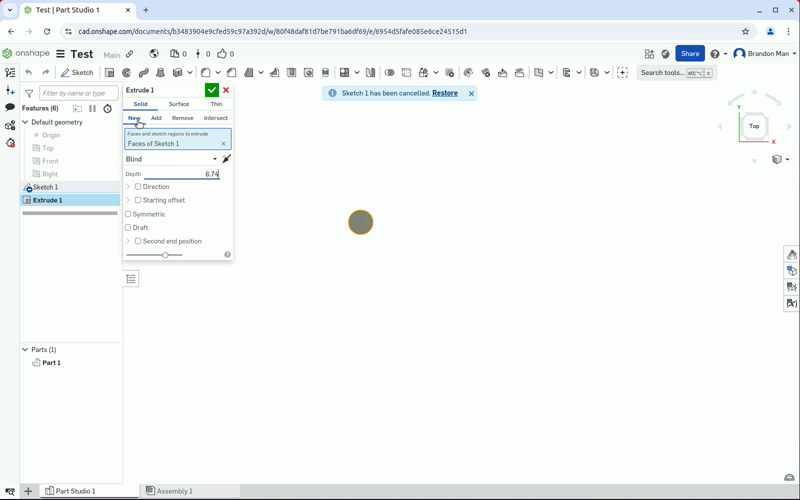
key(enter)
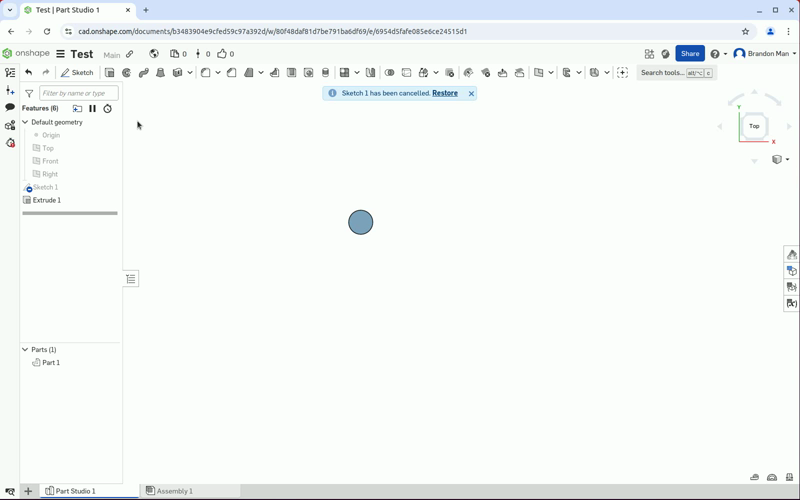
key(shift+h)
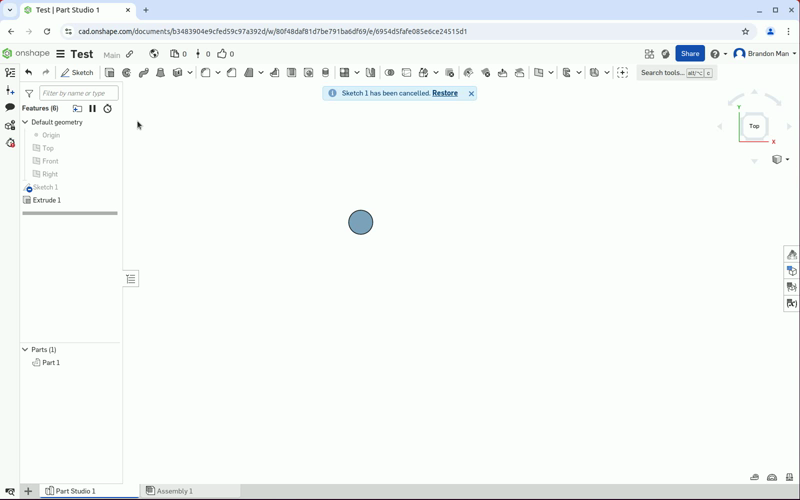
key(shift+h)
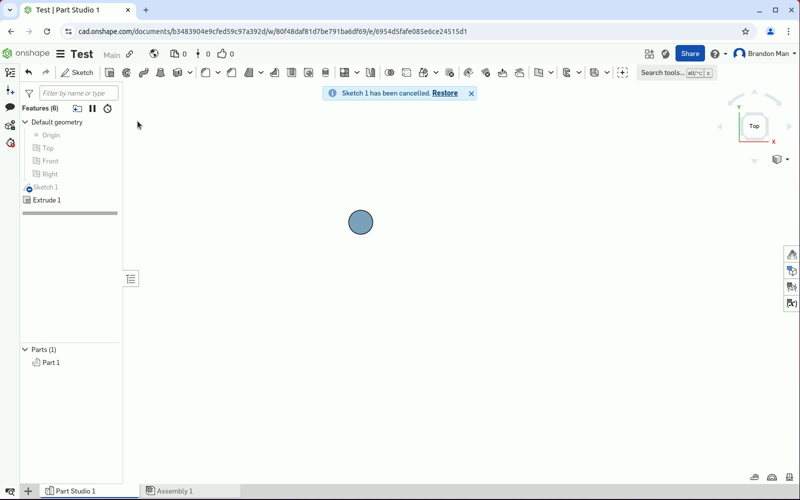
mouse_move(73, 189)
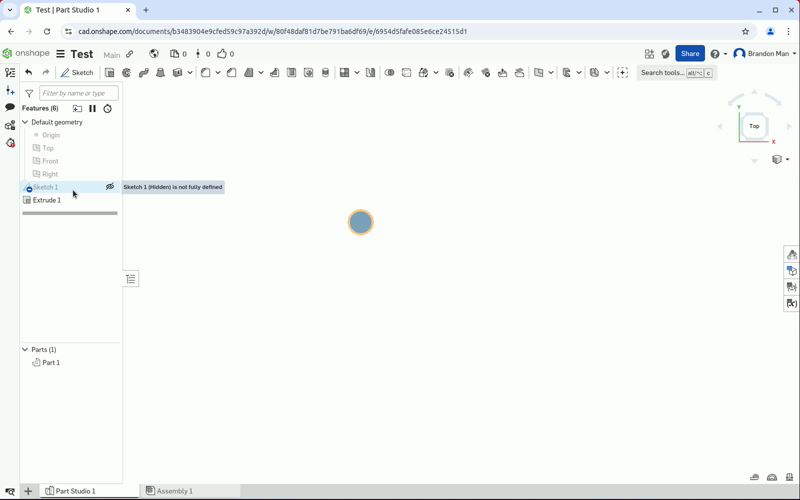
click(73, 189)
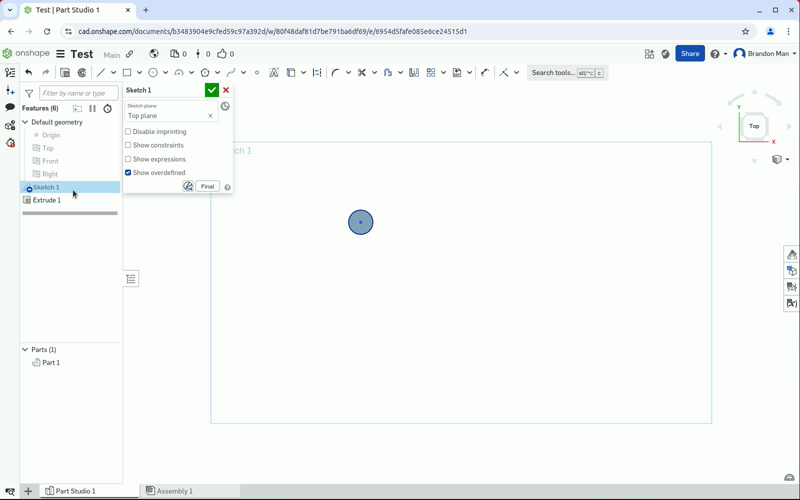
mouse_move(229, 92)
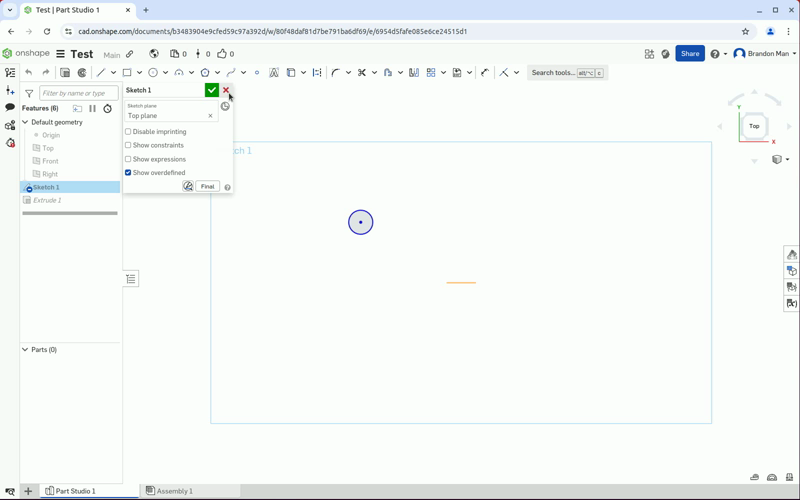
click(229, 92)
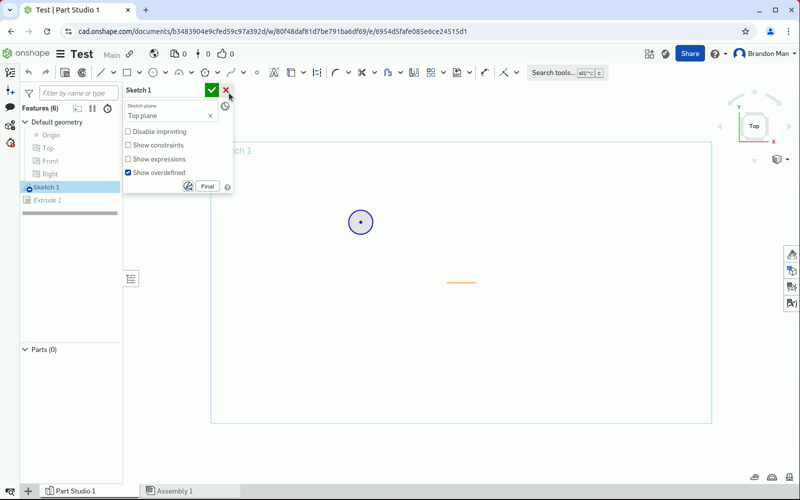
key(shift+s)
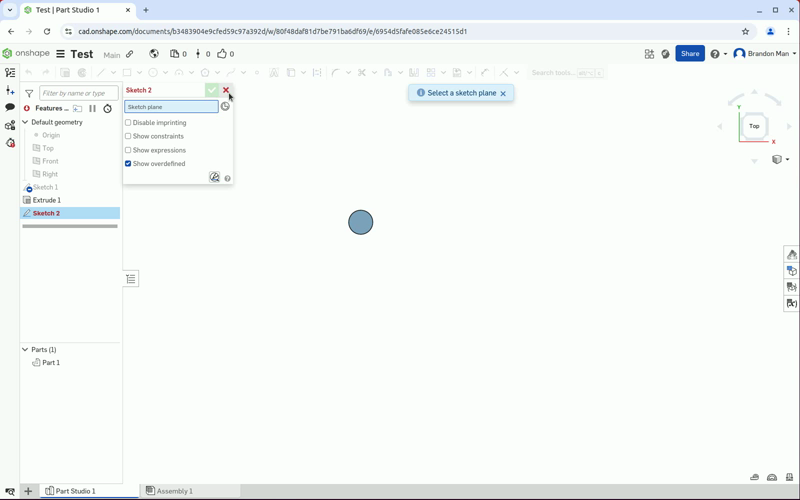
mouse_move(73, 150)
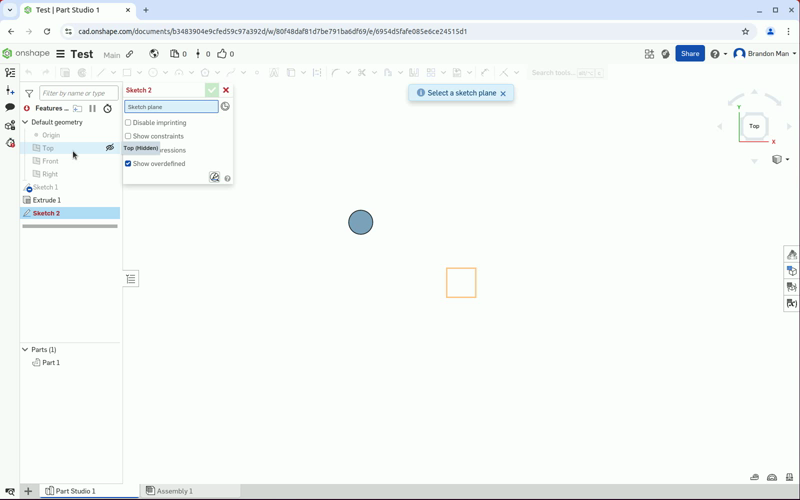
click(73, 150)
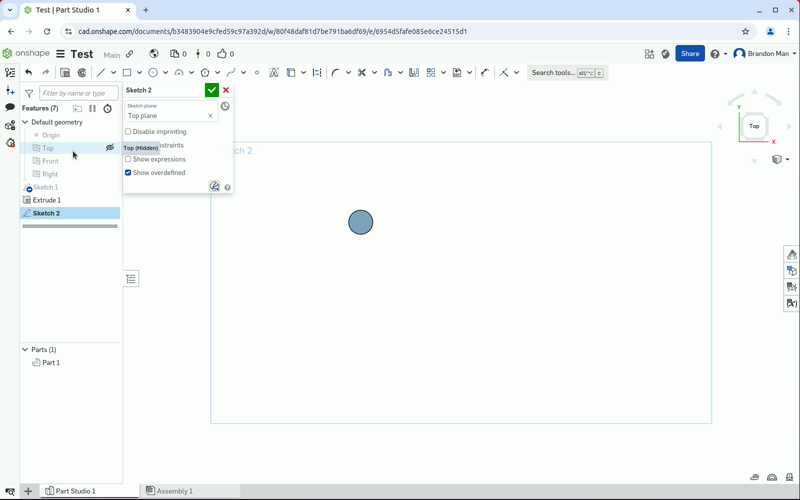
mouse_move(73, 352)
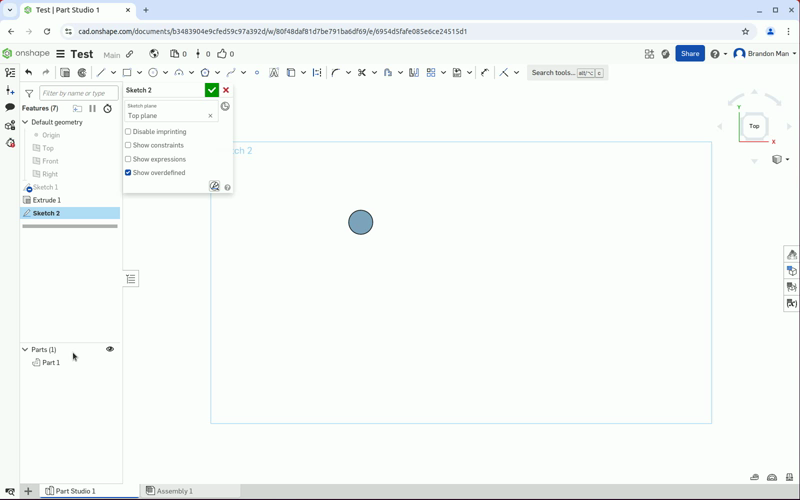
key(y)
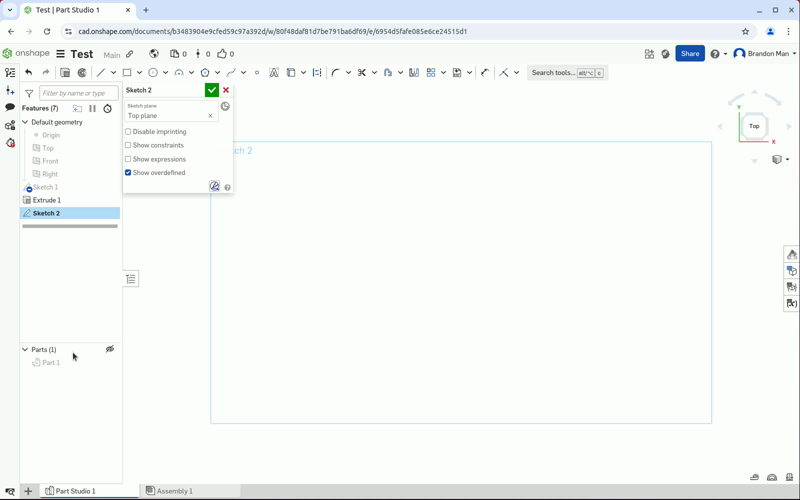
key(c)
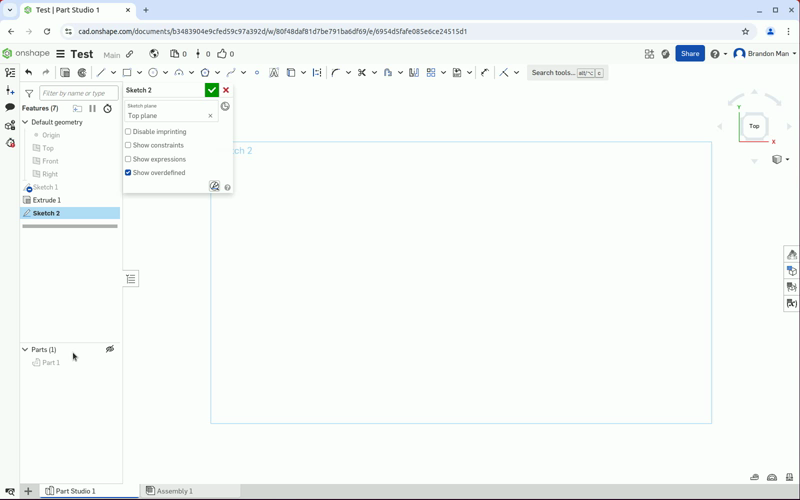
key_down(shift)
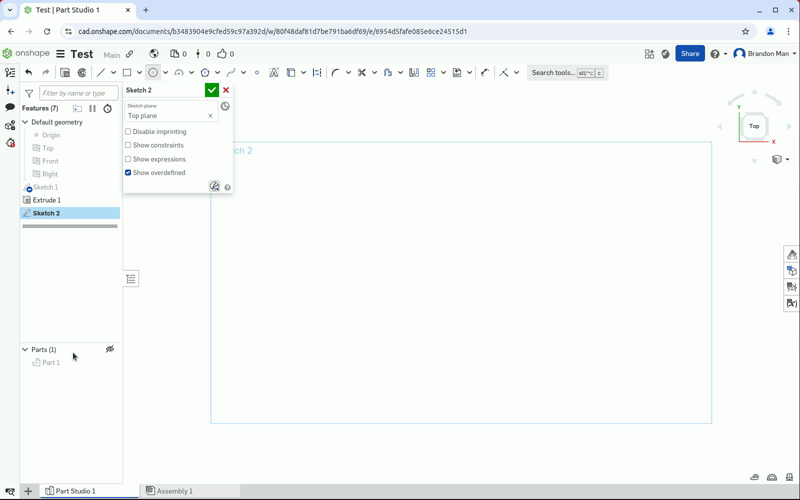
mouse_move(360, 223)
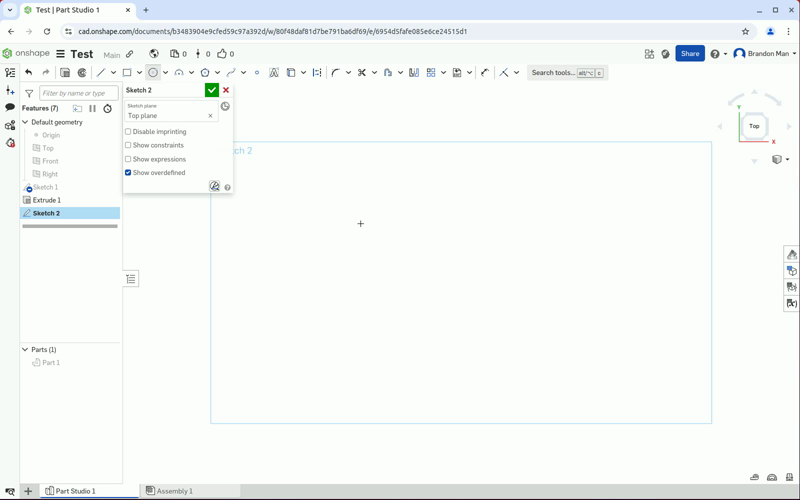
click(360, 223)
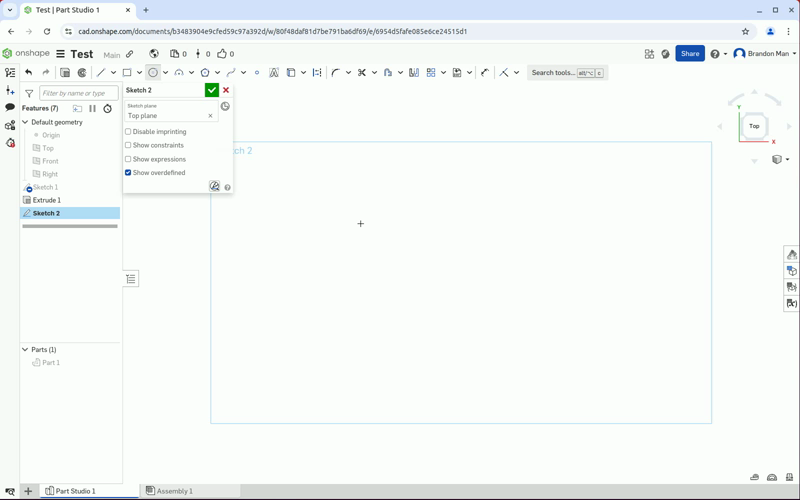
key_up(shift)
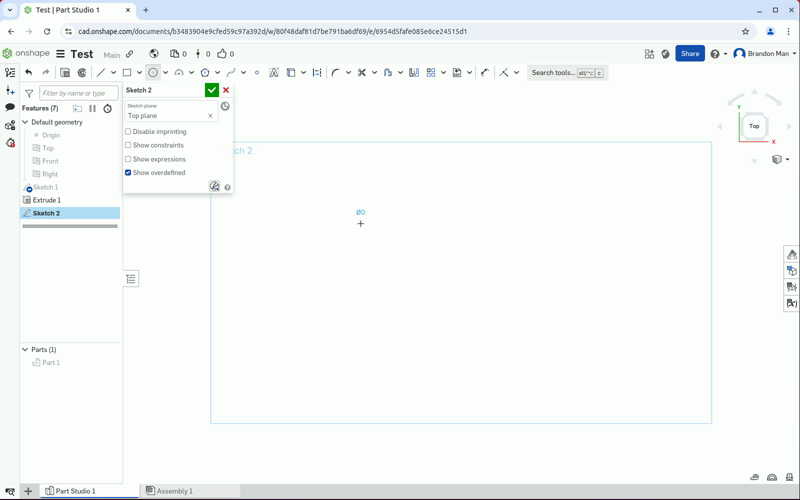
mouse_move(364, 223)
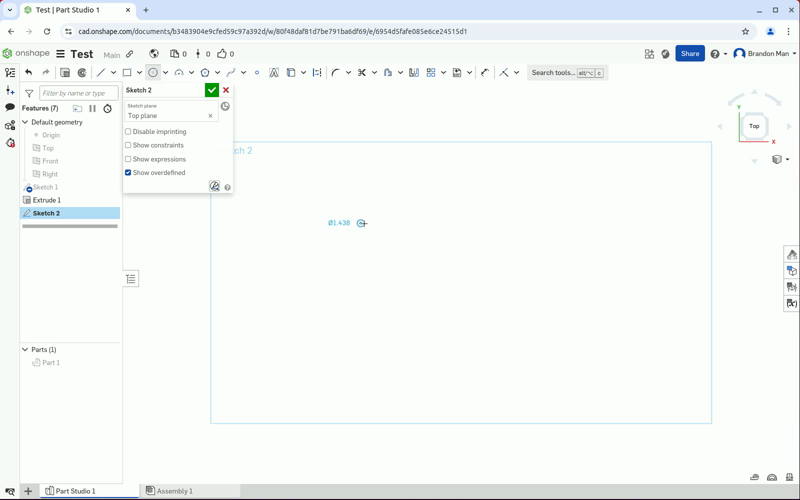
click(364, 223)
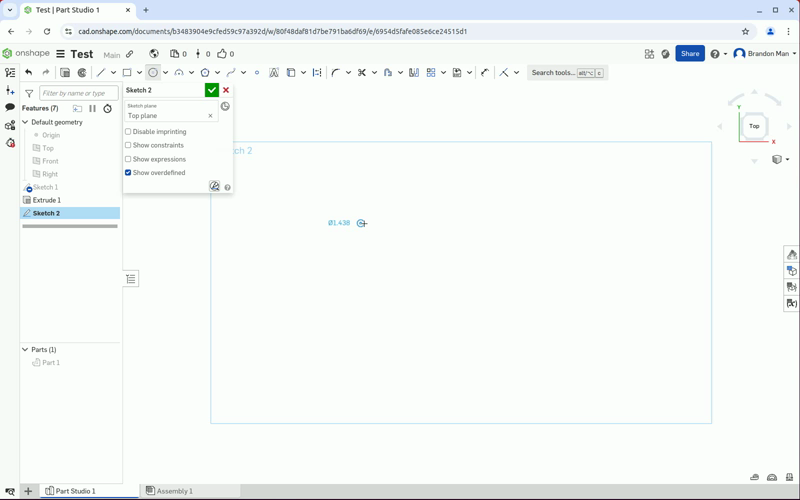
key(esc)
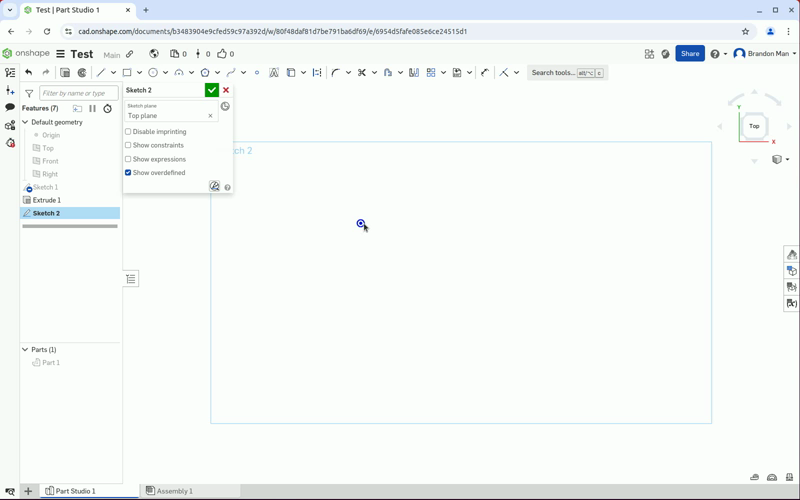
mouse_move(358, 223)
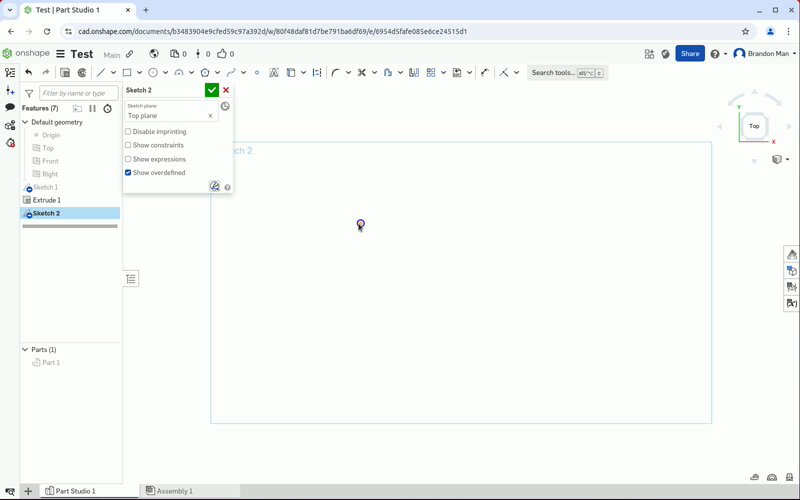
scroll(6)
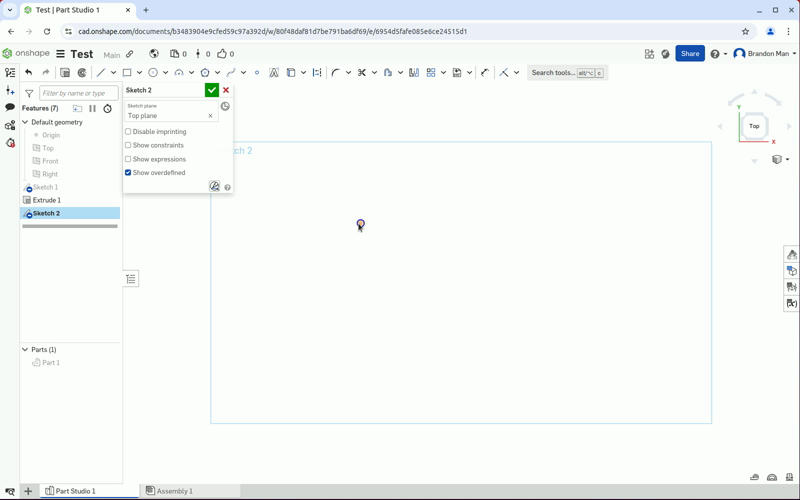
scroll(6)
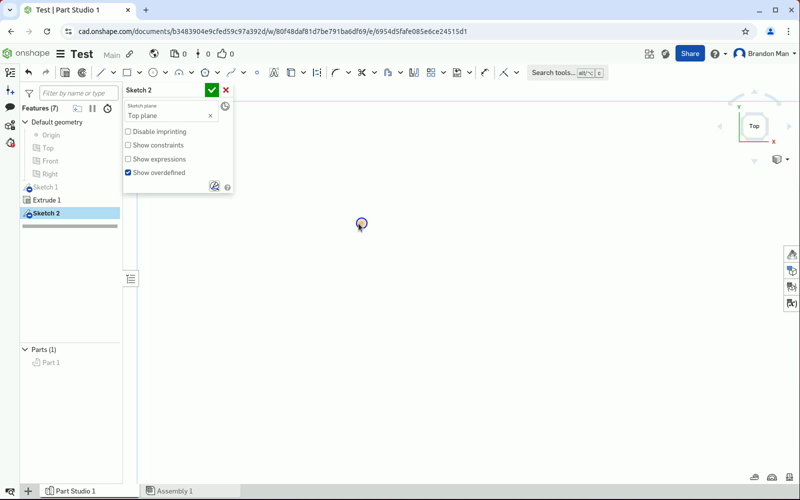
scroll(6)
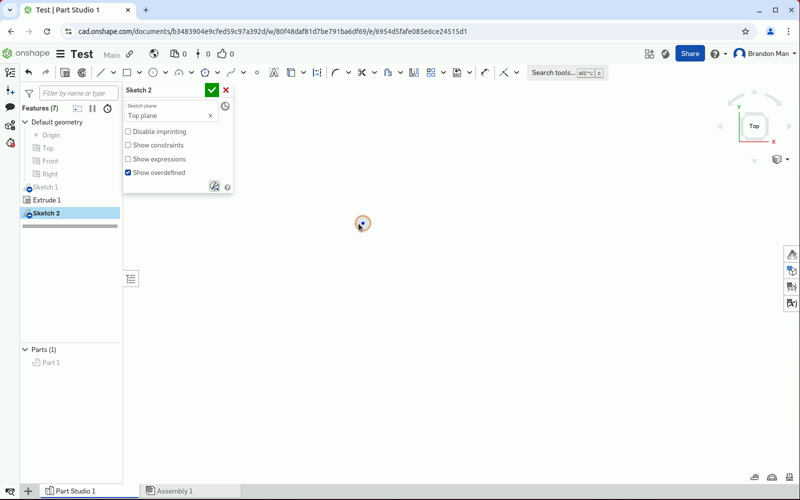
scroll(6)
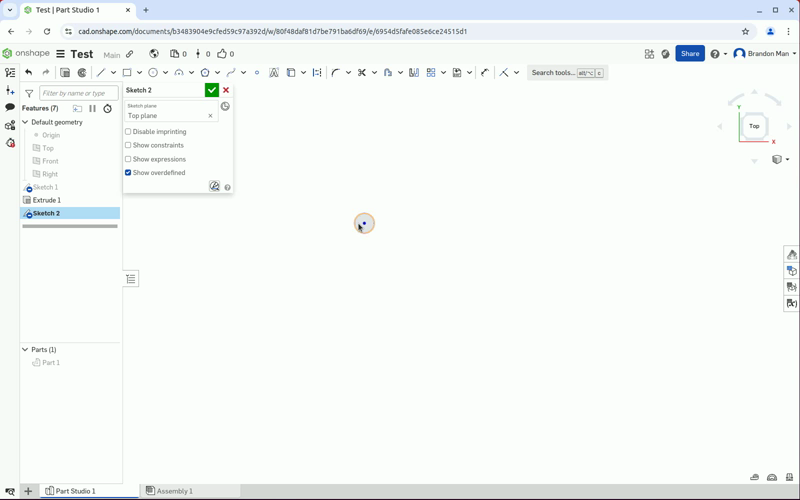
scroll(6)
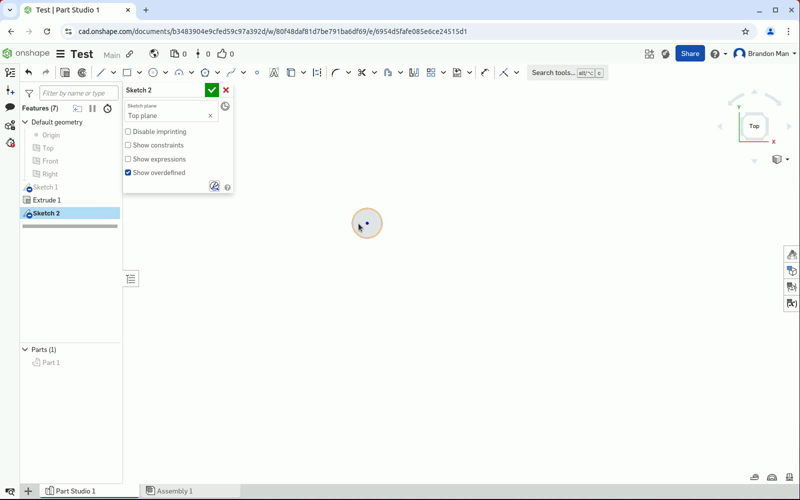
scroll(6)
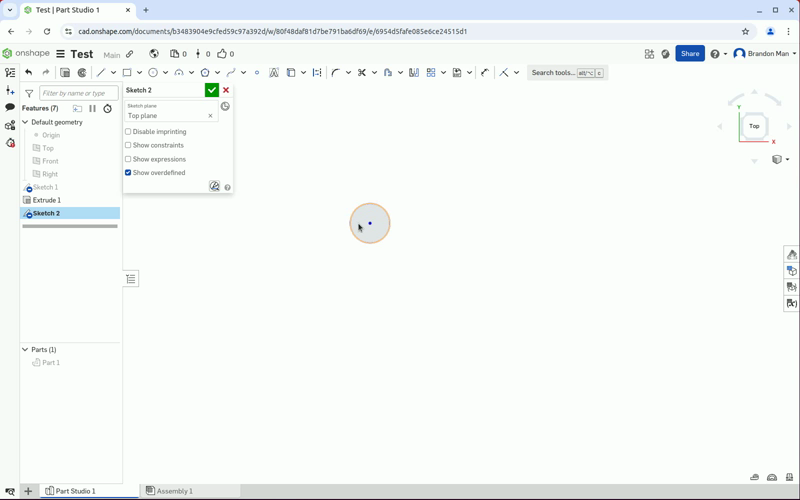
scroll(6)
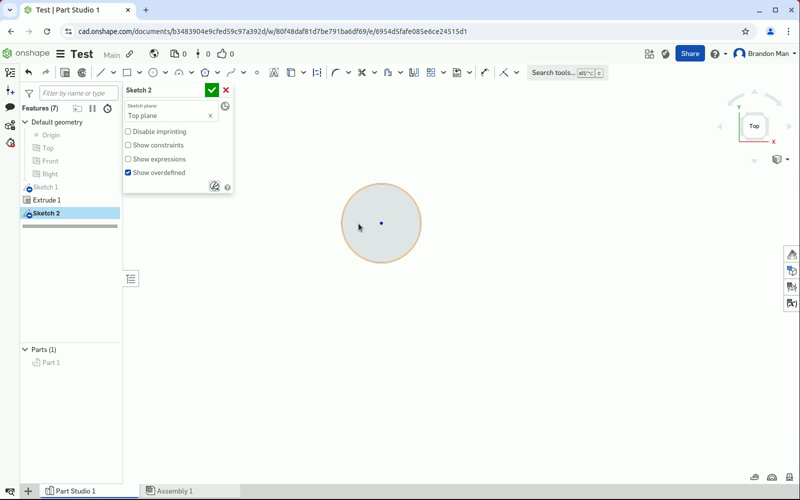
click(358, 223)
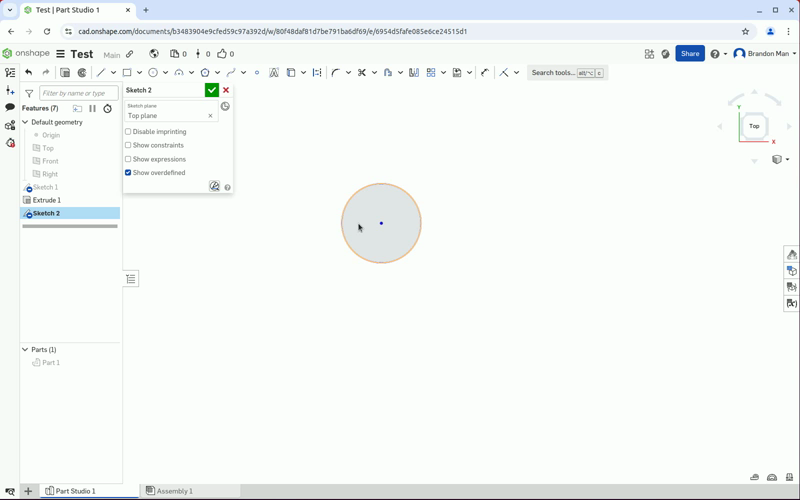
scroll(-6)
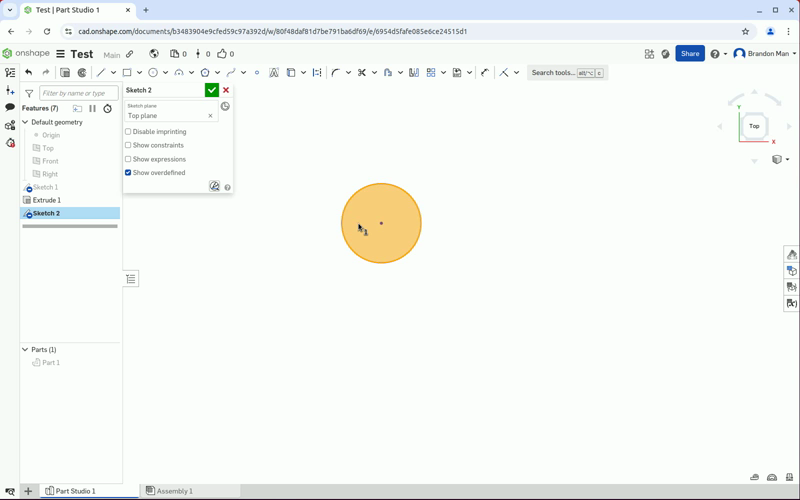
scroll(-6)
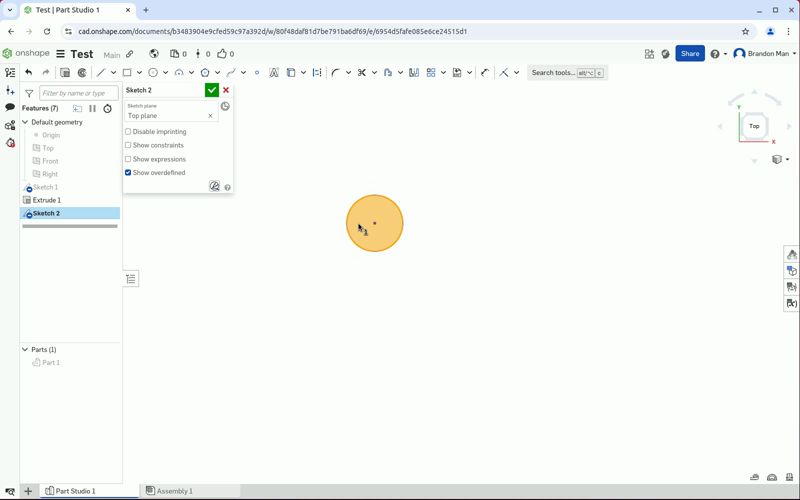
scroll(-6)
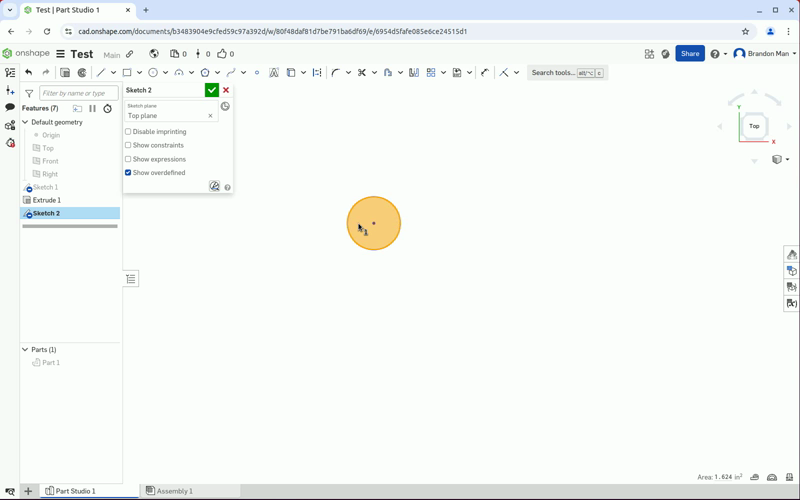
scroll(-6)
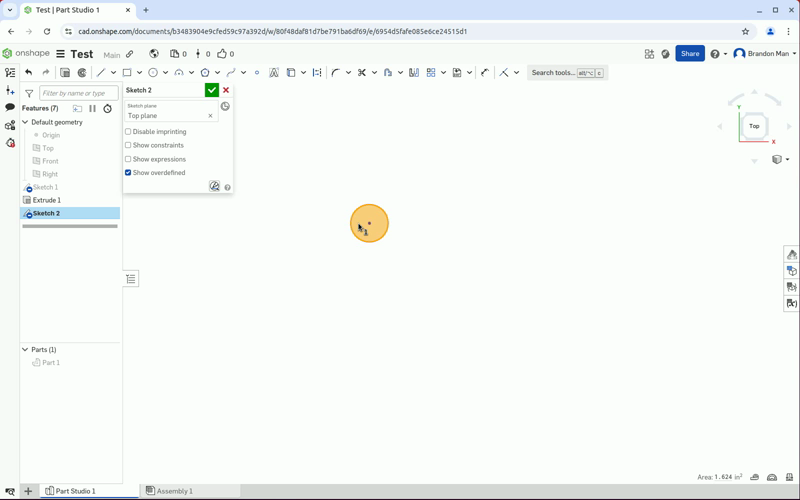
scroll(-6)
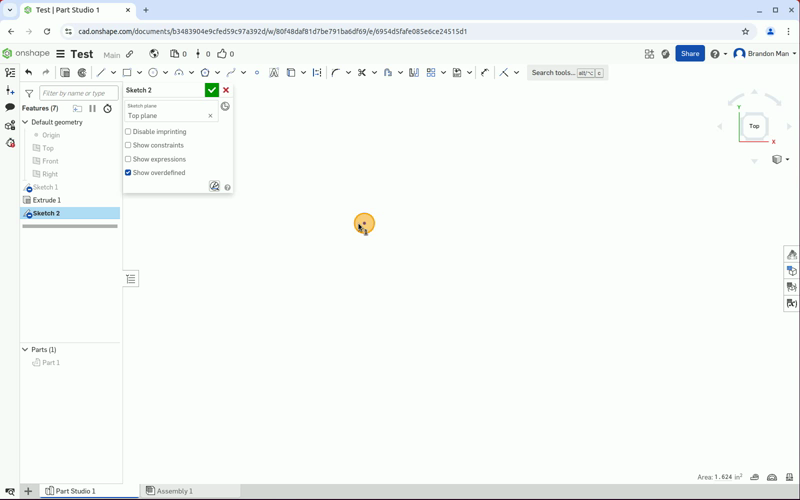
scroll(-6)
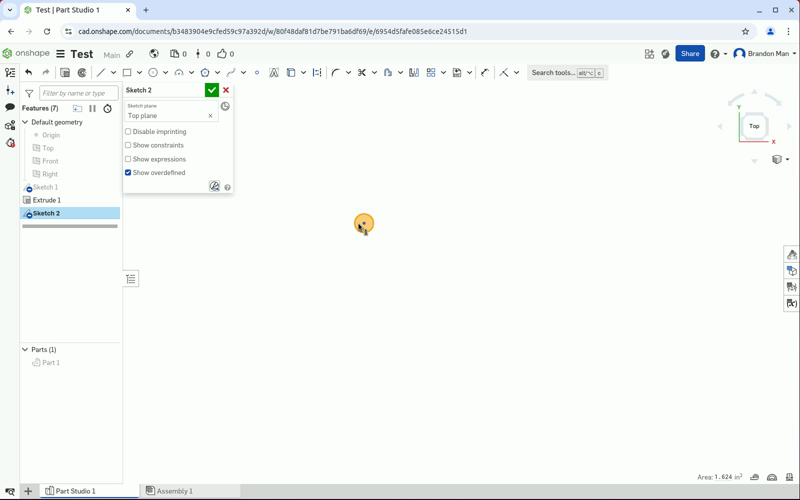
scroll(-6)
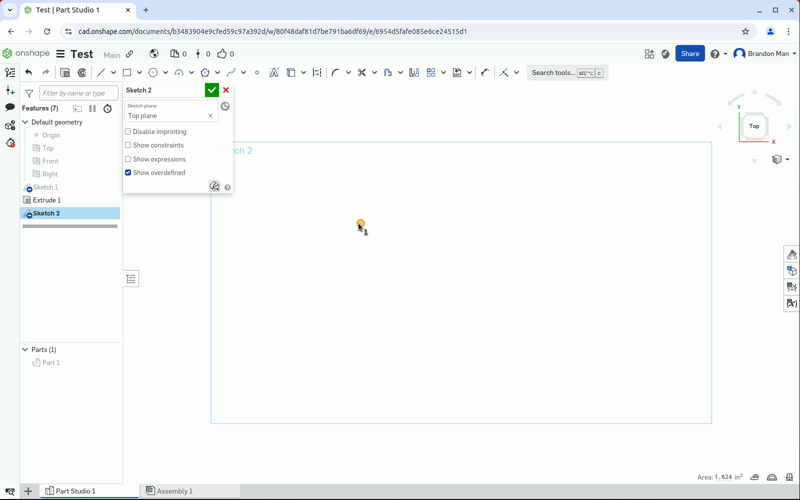
mouse_move(73, 352)
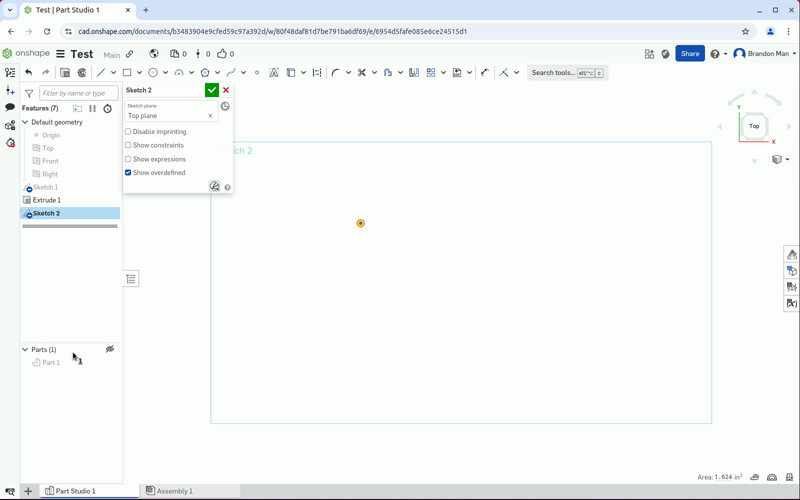
key(shift+y)
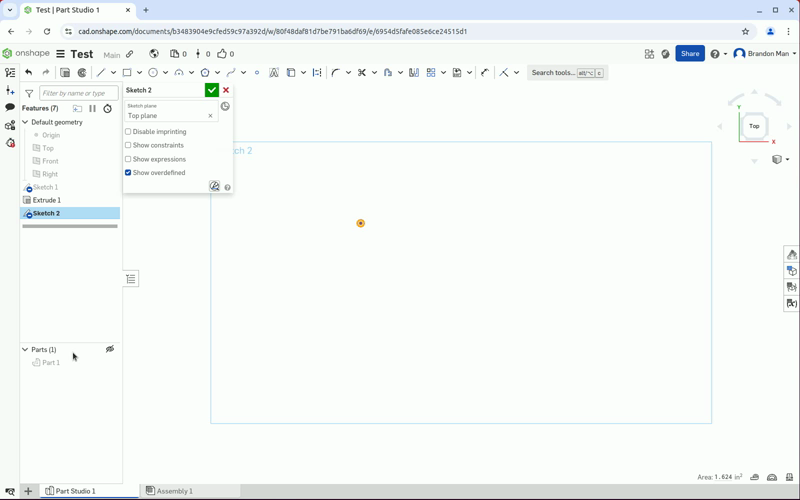
key(shift+e)
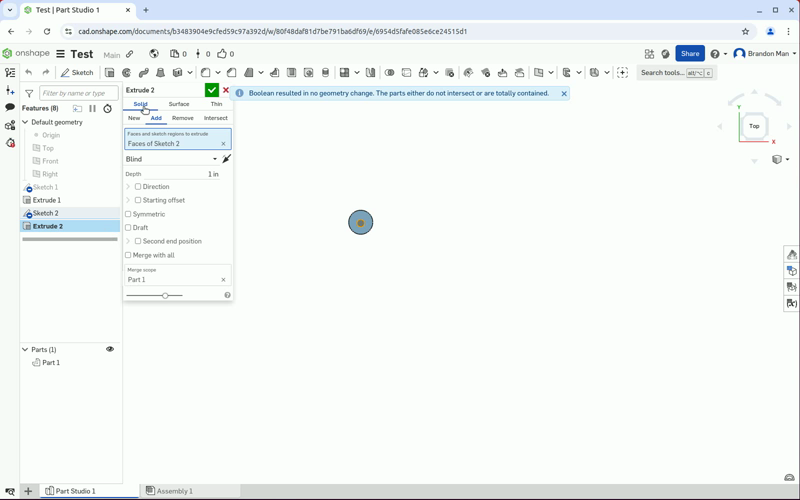
mouse_move(143, 106)
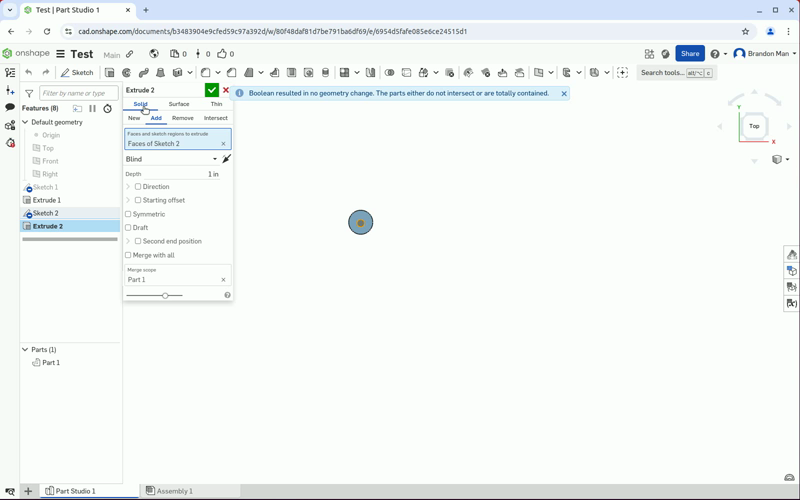
click(143, 106)
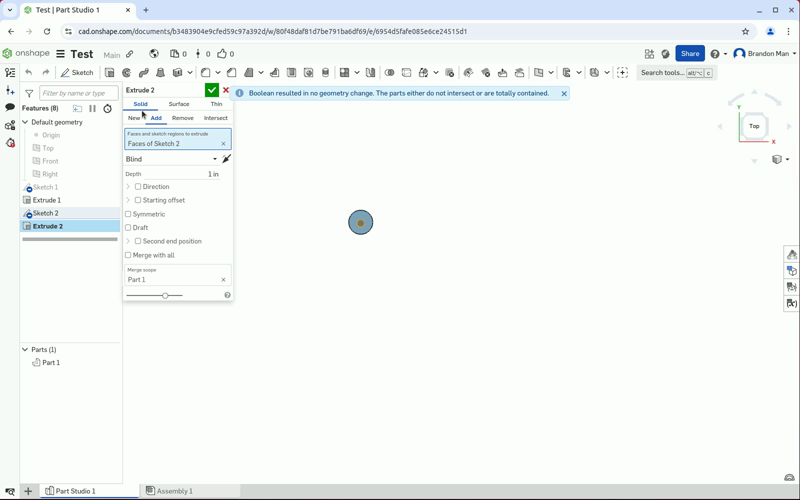
mouse_move(137, 120)
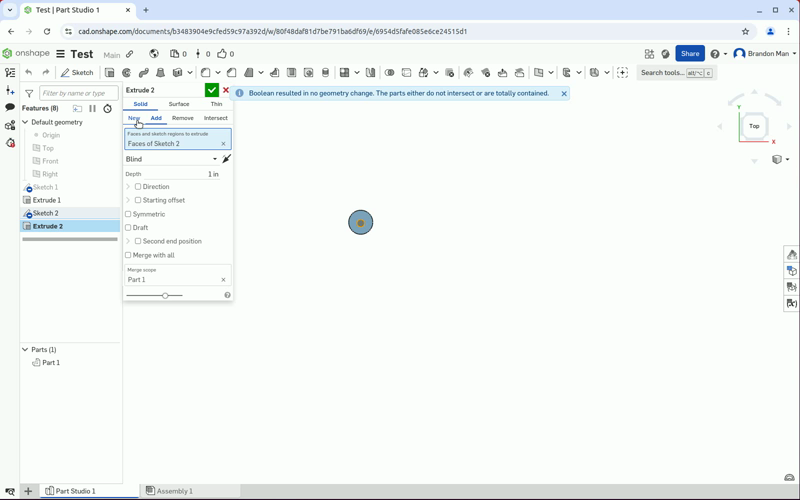
click(137, 120)
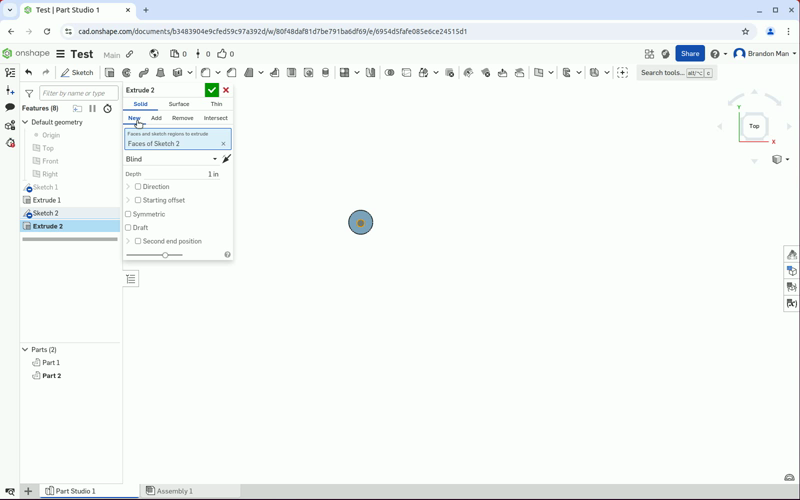
key(tab, 4)
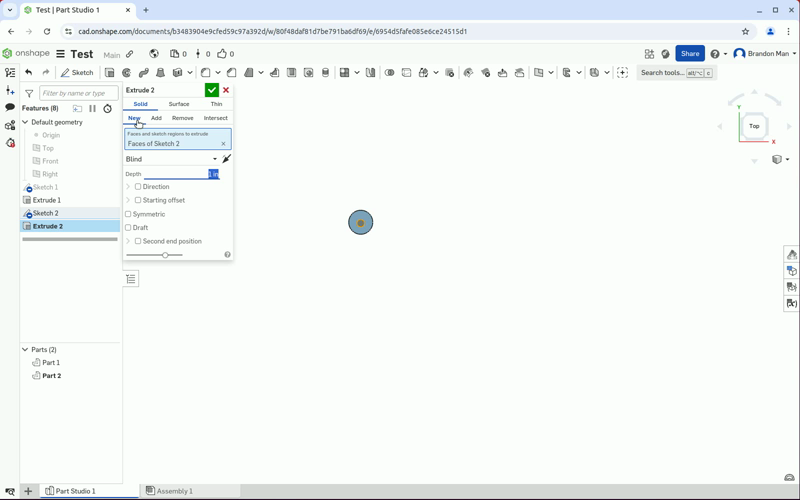
text(8.906)
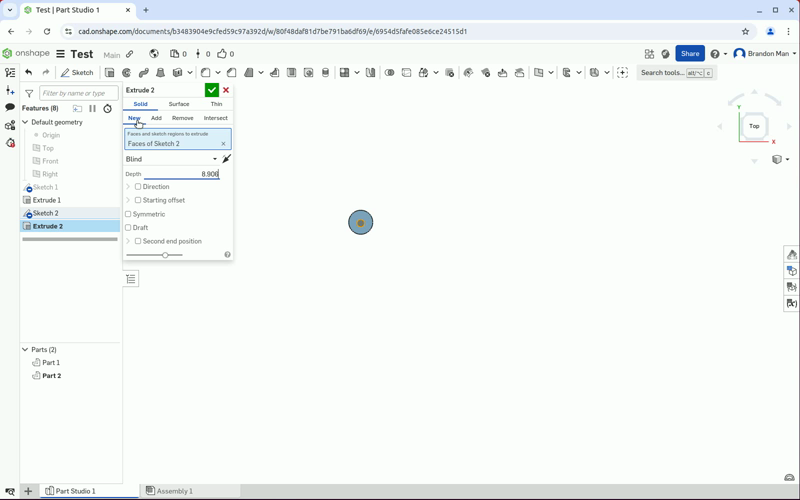
key(enter)
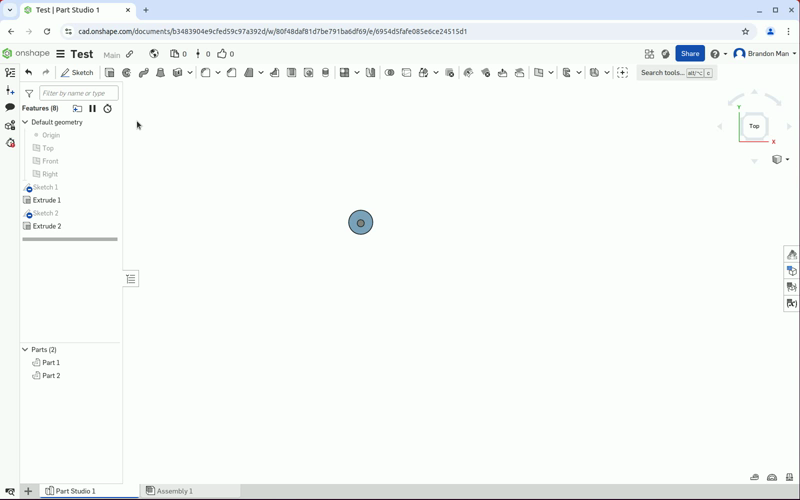
key(shift+h)
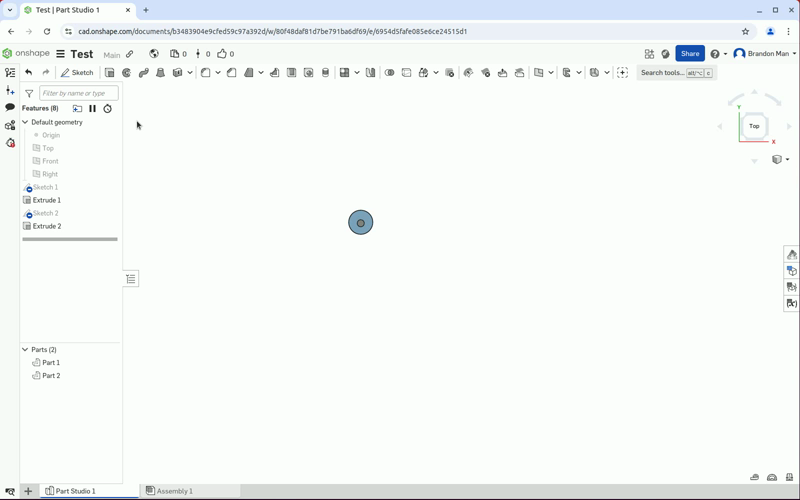
key(shift+h)
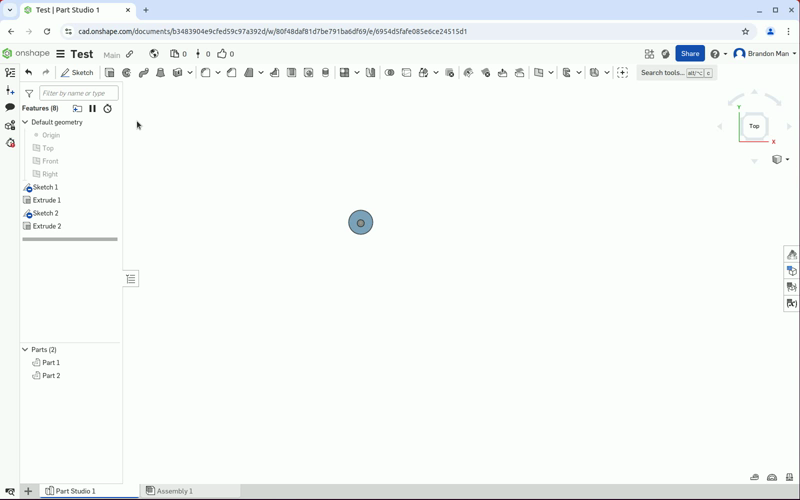
key(shift+7)
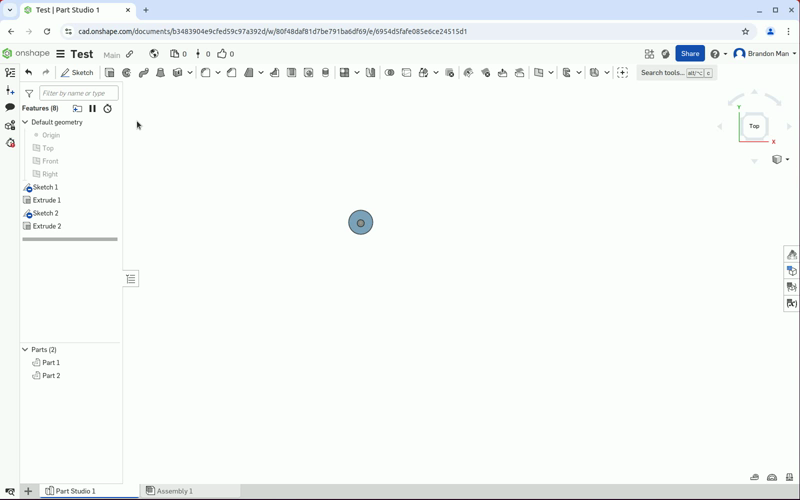
key(up, 3)
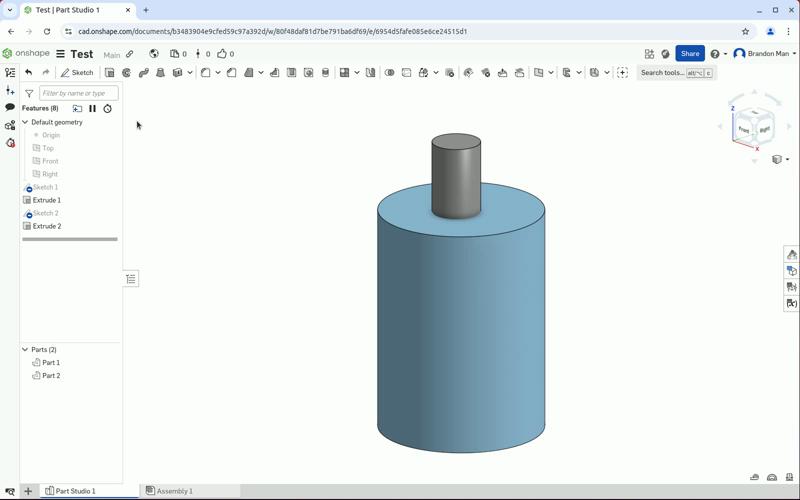
key(left, 3)
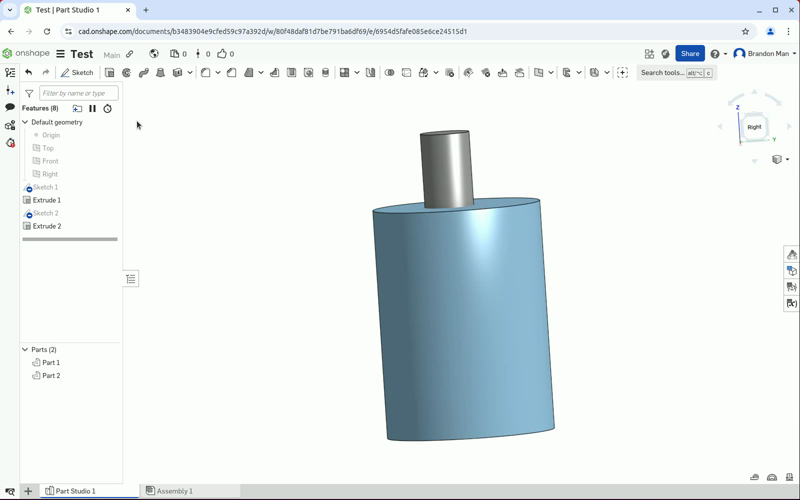
key(right, 3)
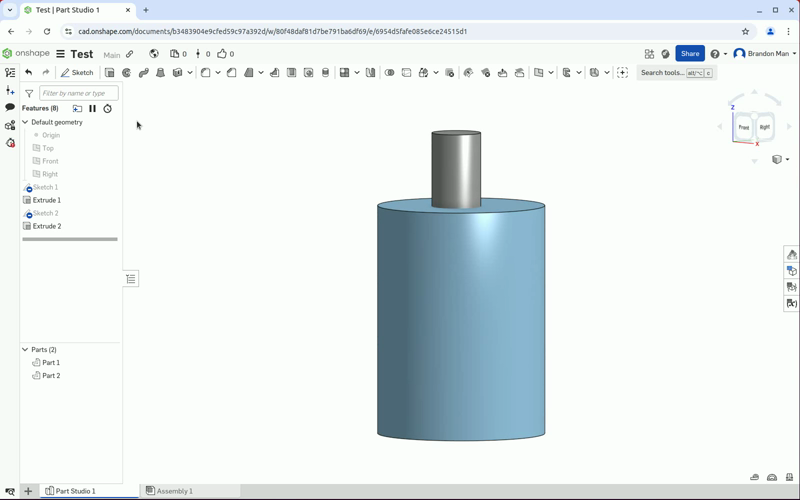
key(down, 3)
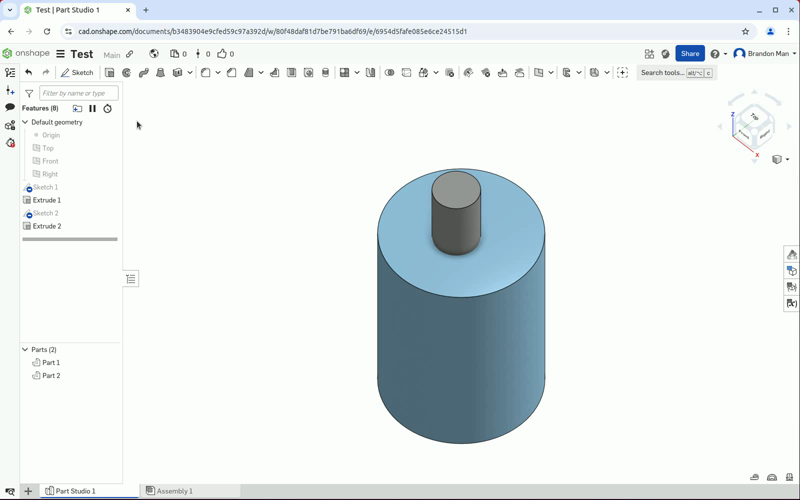
mouse_move(73, 189)
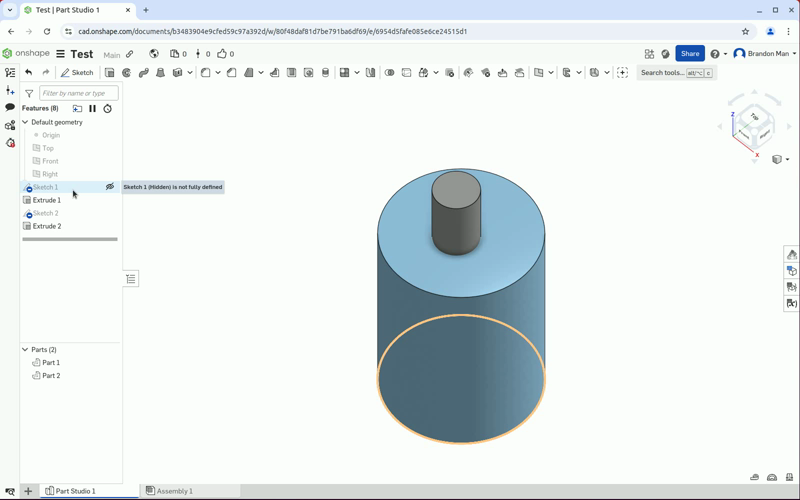
click(73, 189)